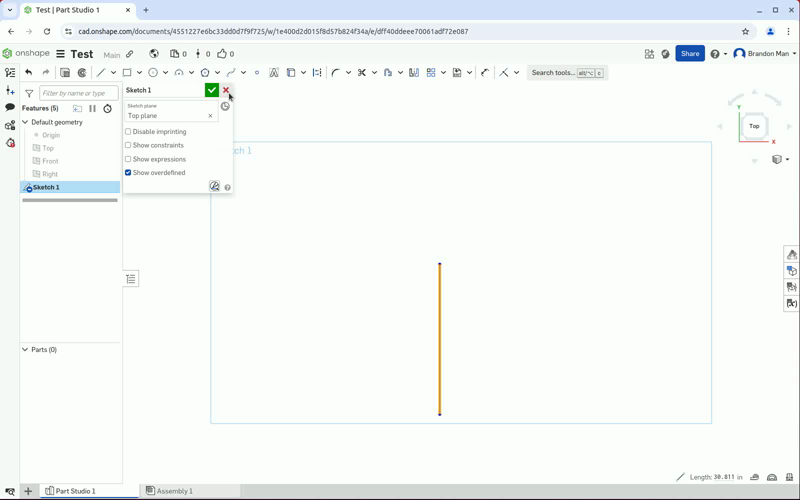
key(shift+h)
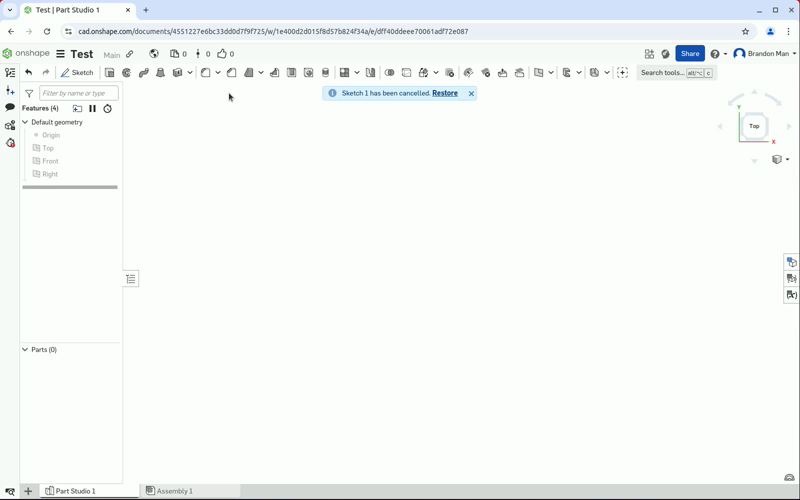
mouse_move(73, 352)
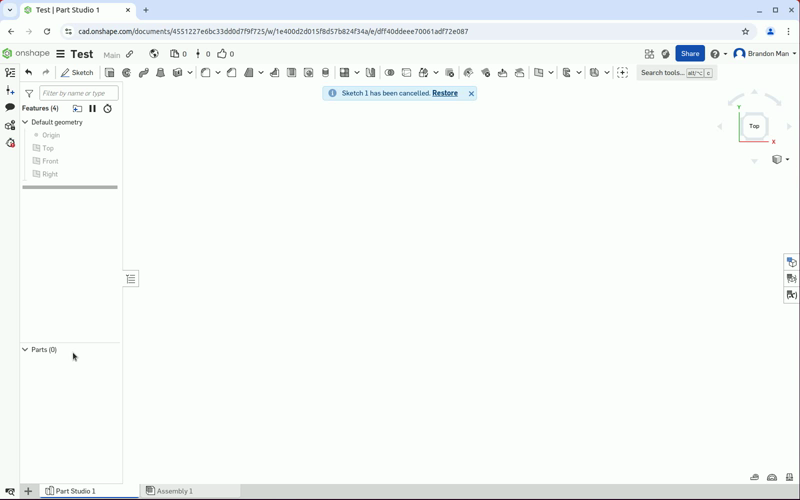
key(y)
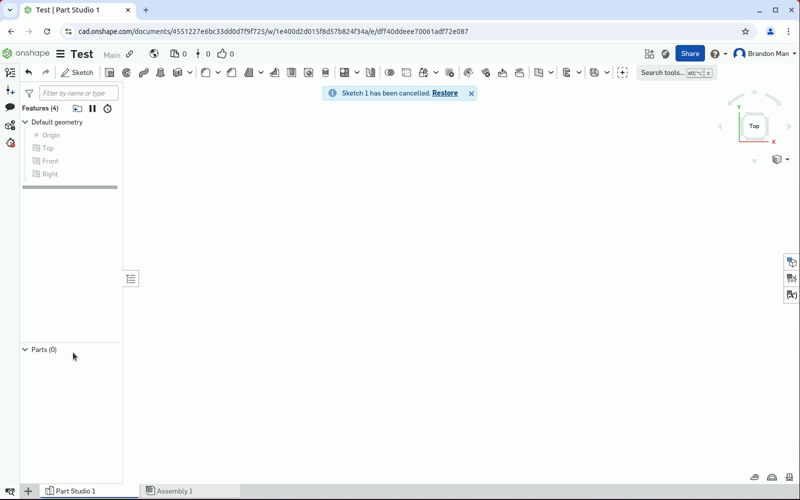
key(shift+p)
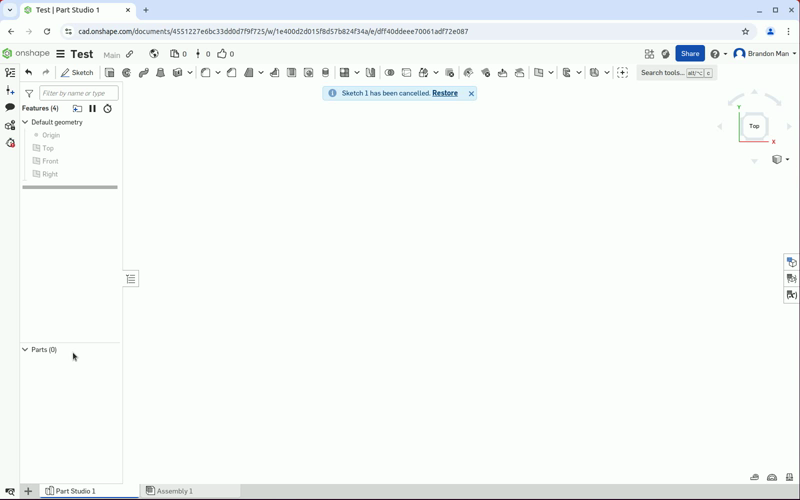
key(space)
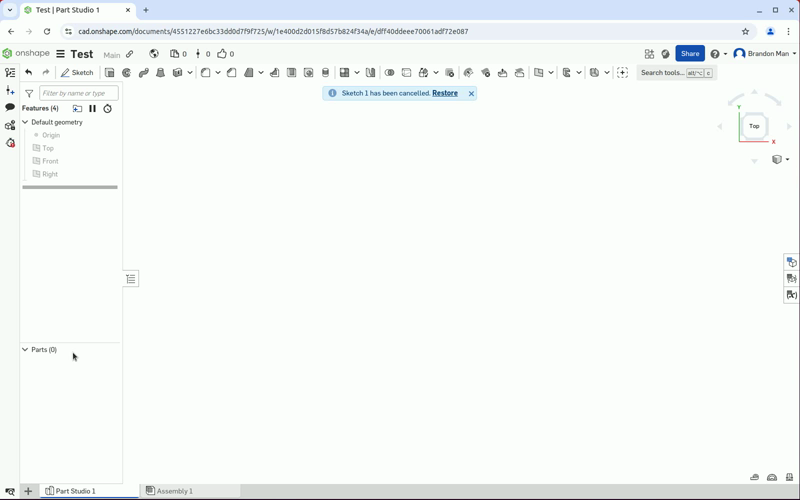
key_down(shift)
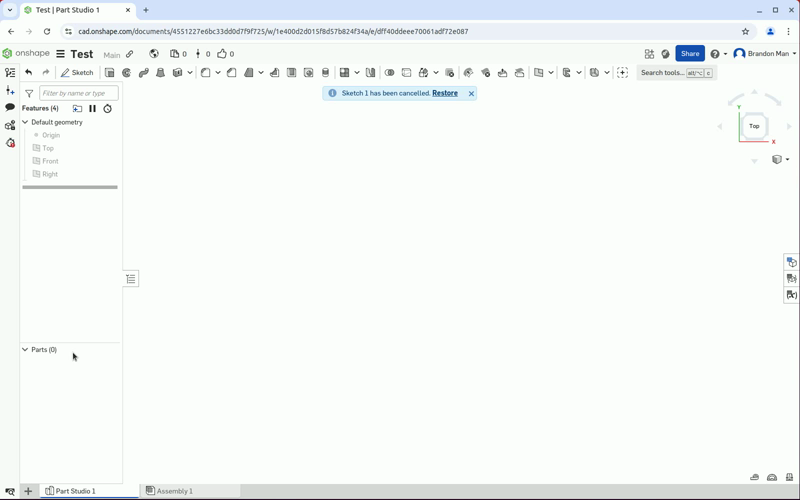
key(up)
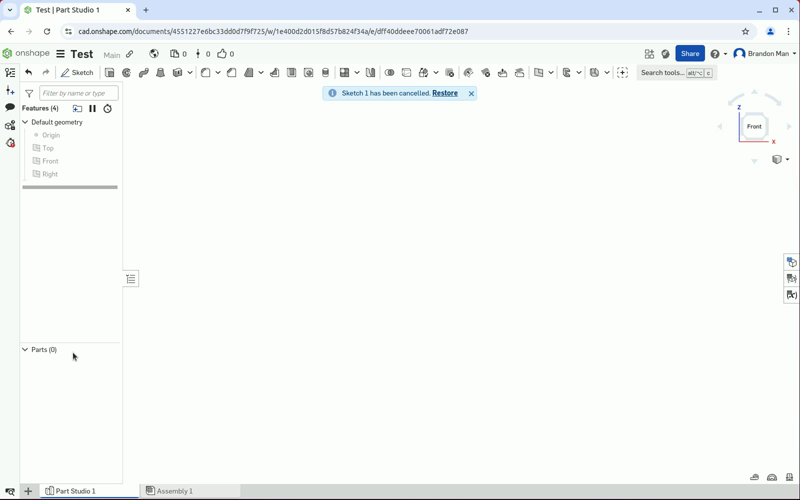
key_up(shift)
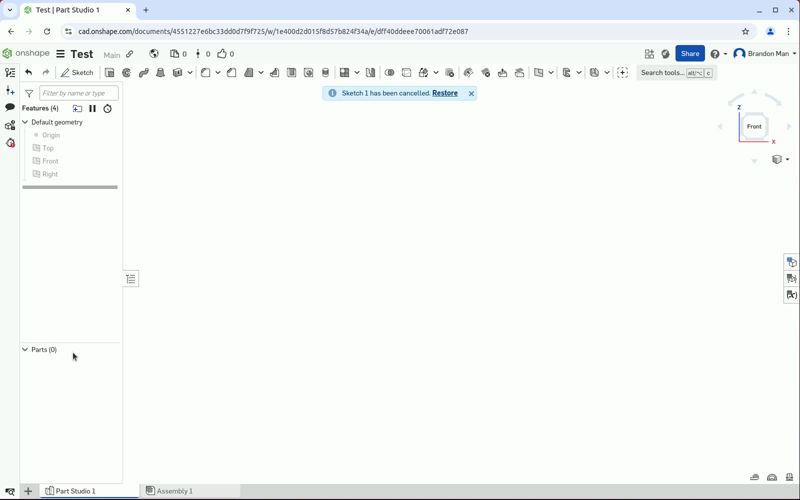
mouse_move(73, 352)
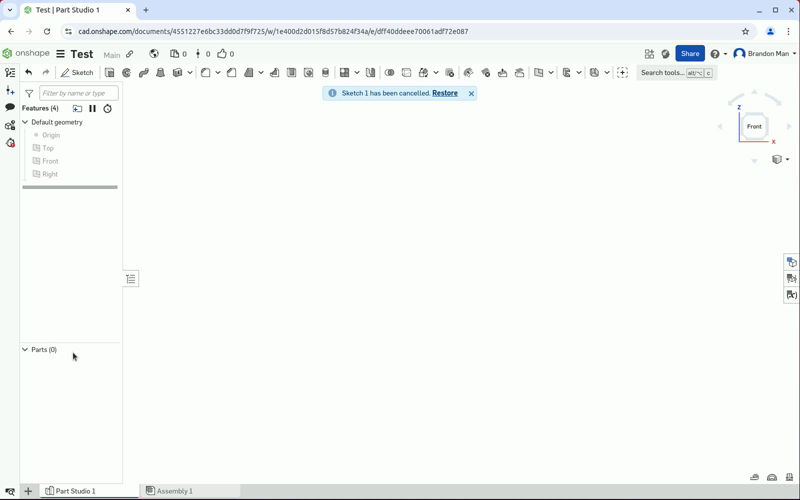
key(shift+y)
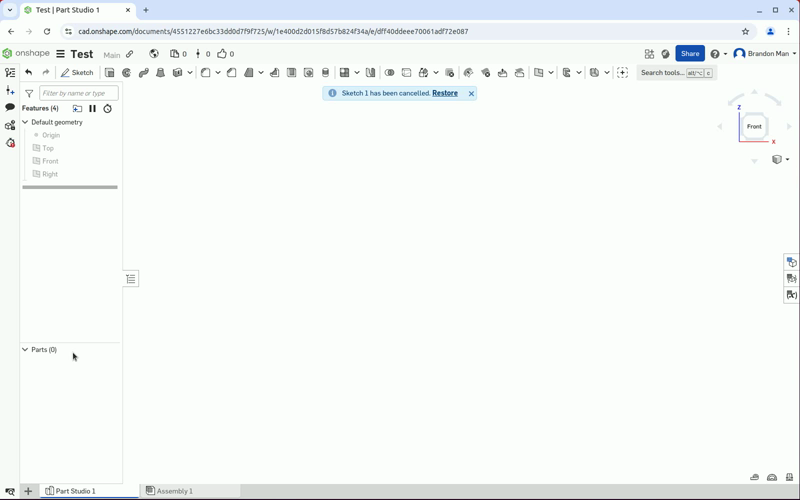
key(shift+s)
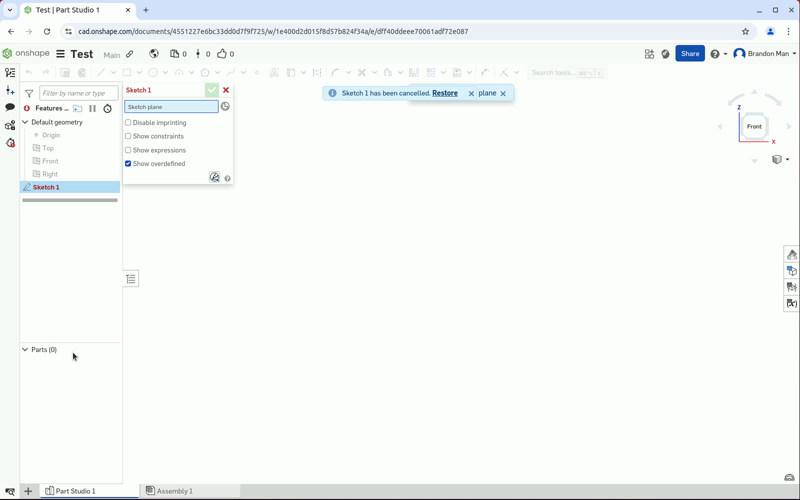
mouse_move(73, 163)
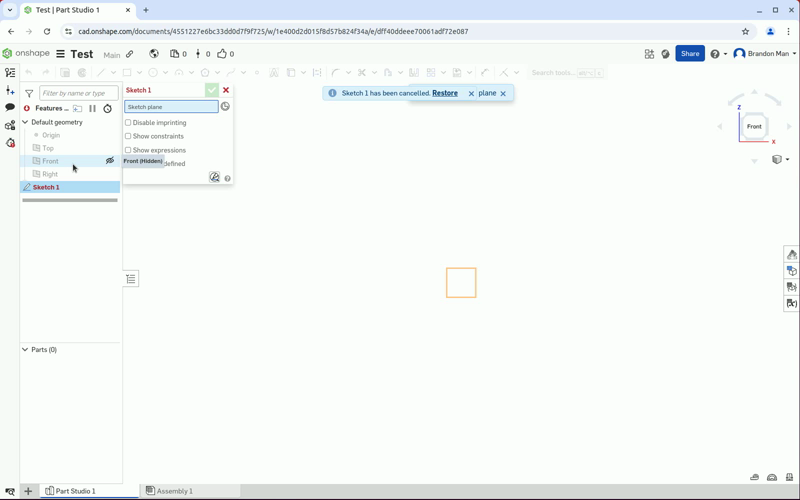
click(73, 163)
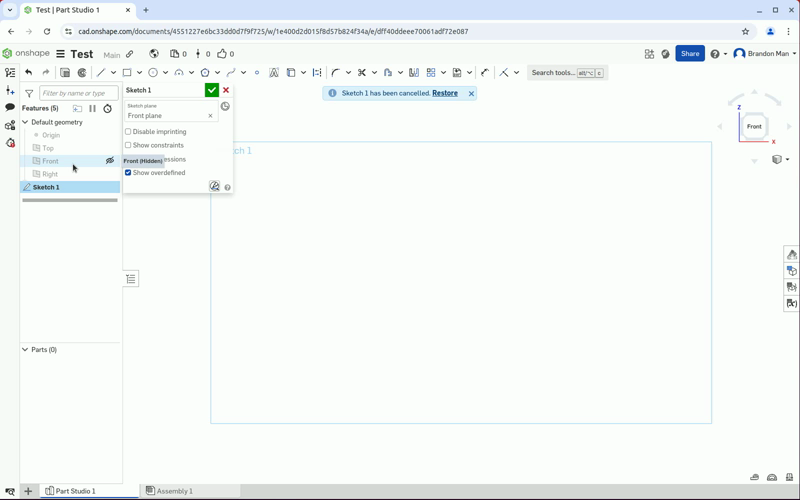
mouse_move(73, 352)
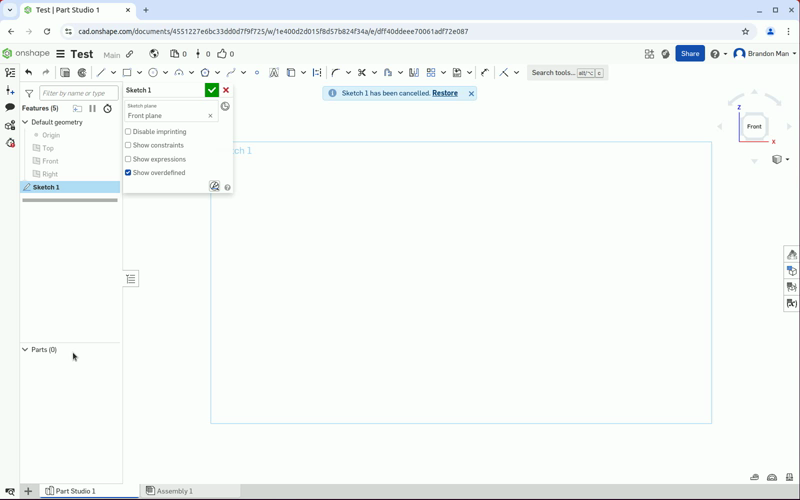
key(y)
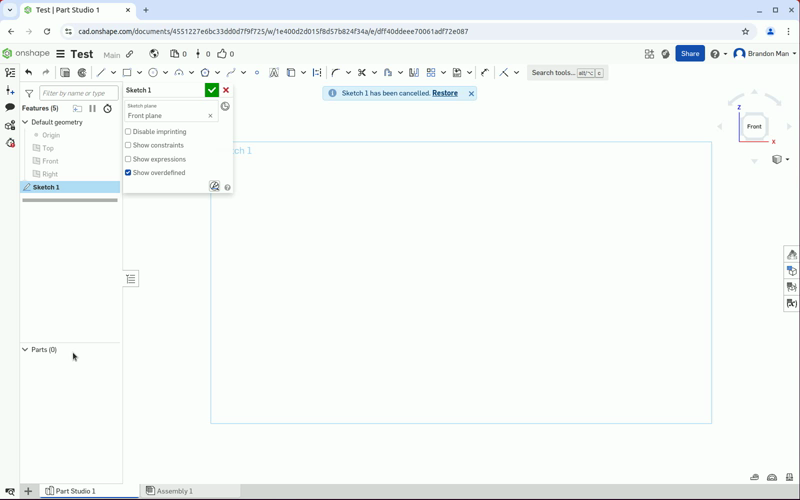
key(l)
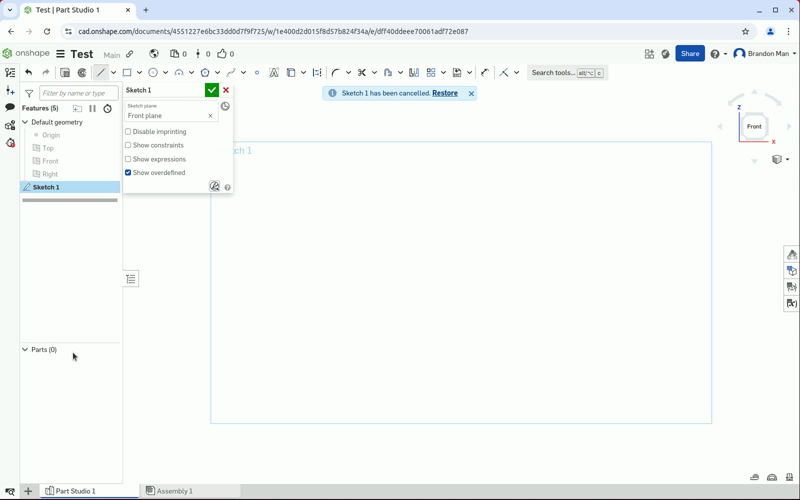
key_down(shift)
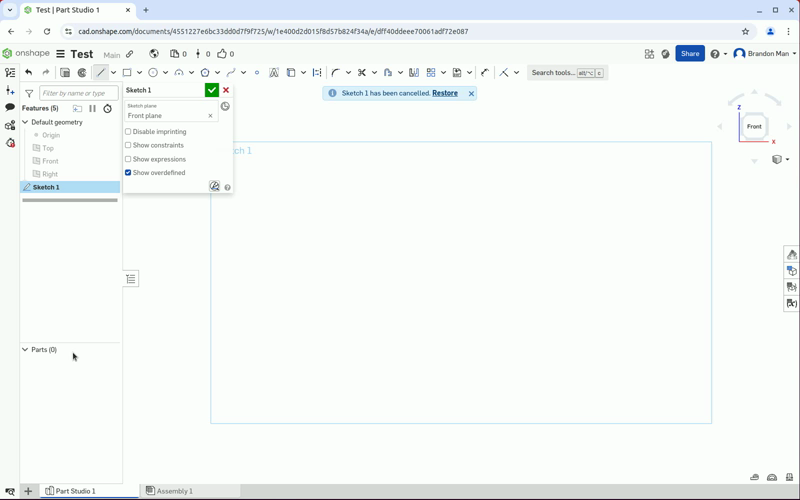
mouse_move(460, 282)
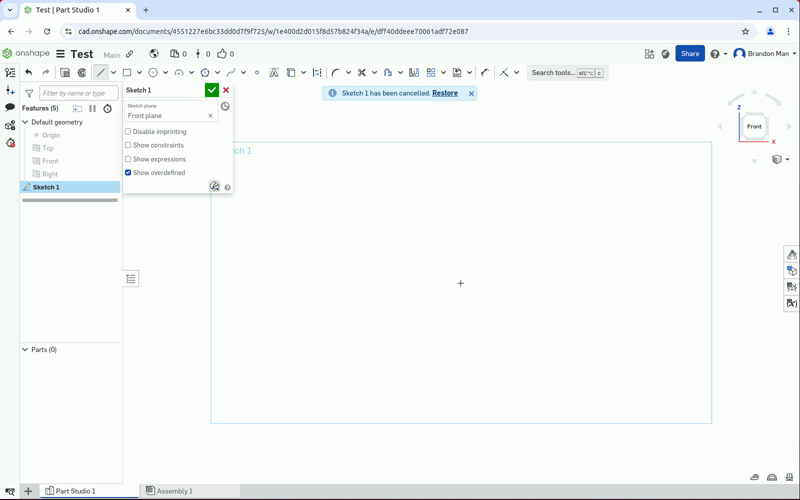
click(460, 282)
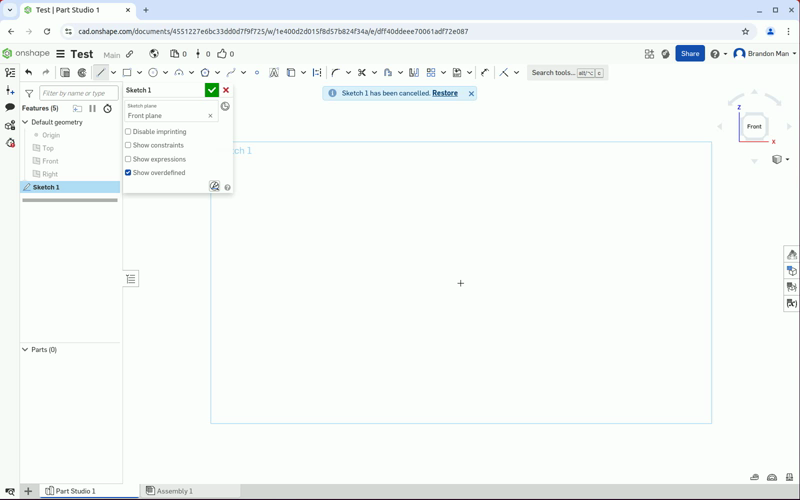
key_up(shift)
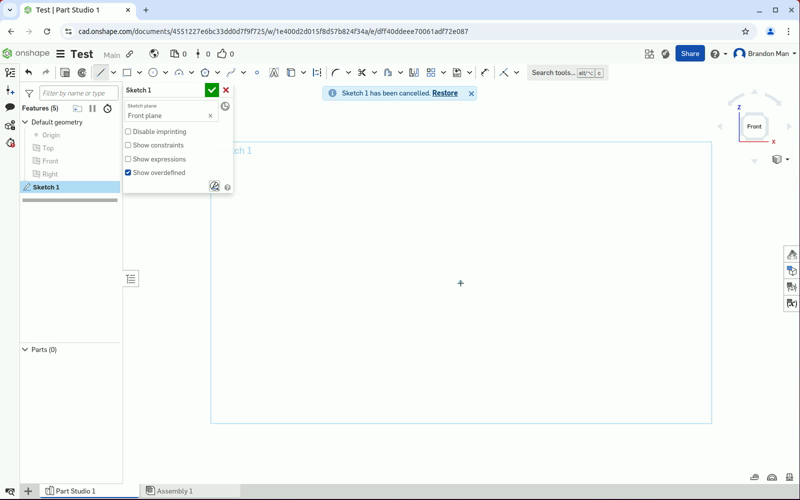
key_down(shift)
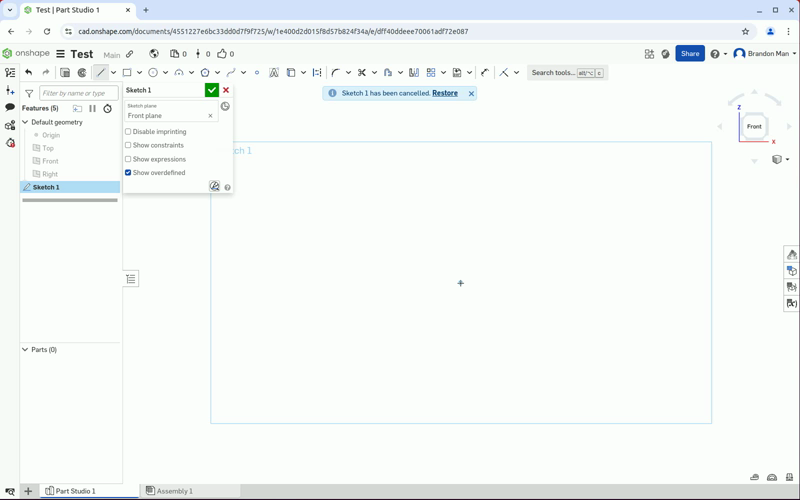
mouse_move(573, 282)
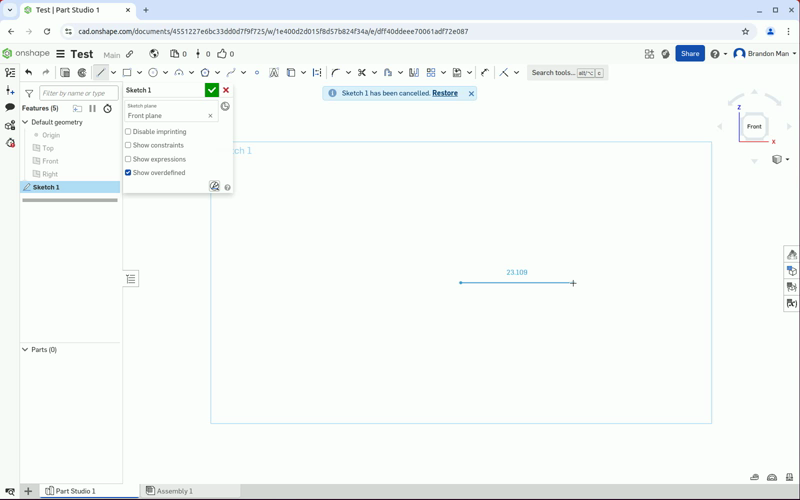
click(573, 282)
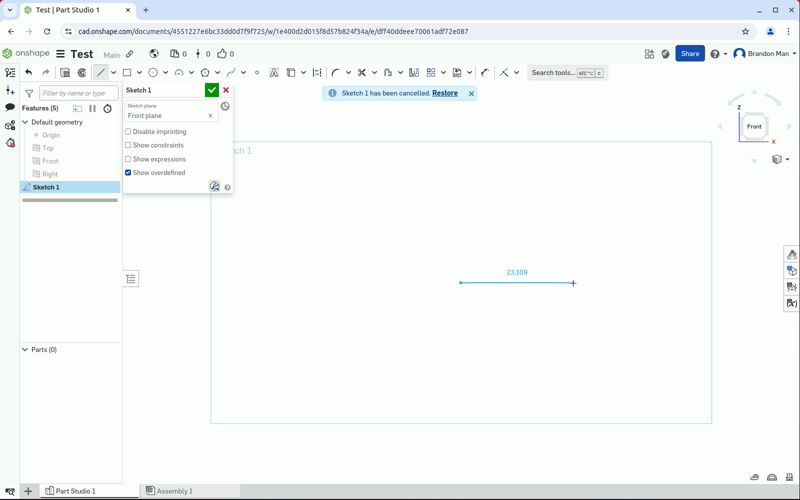
key_up(shift)
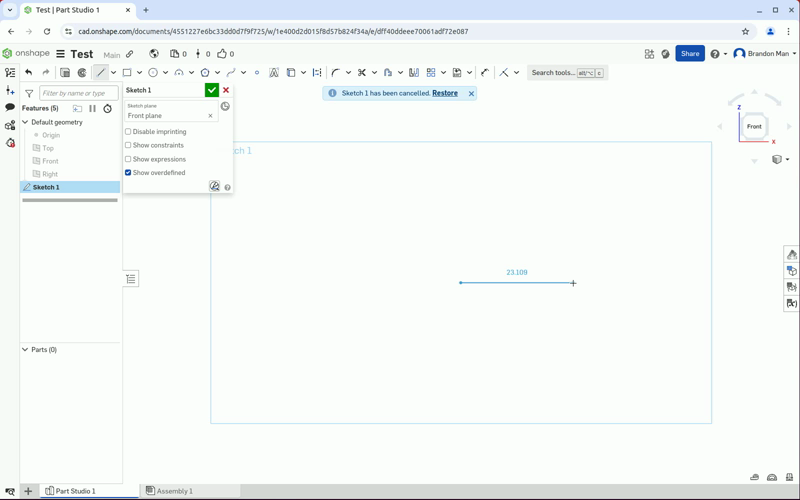
key_down(shift)
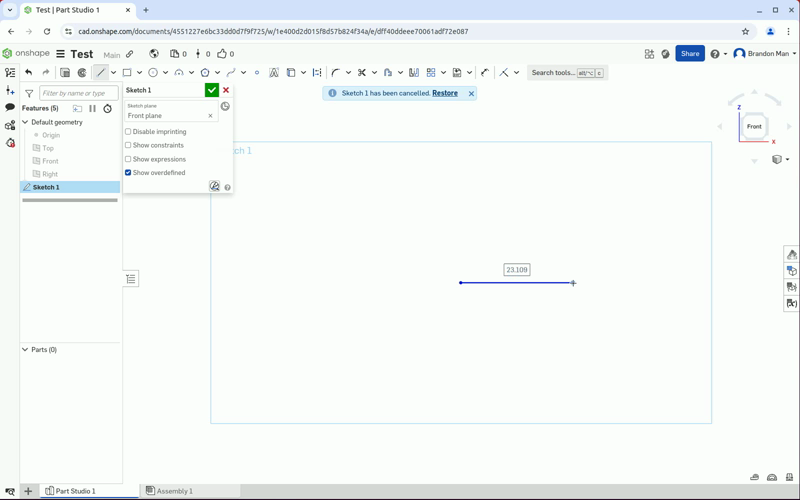
mouse_move(589, 282)
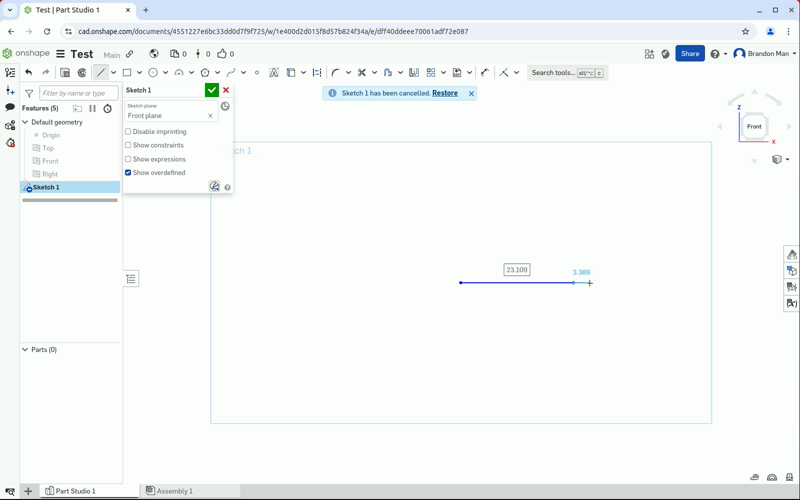
mouse_move(573, 264)
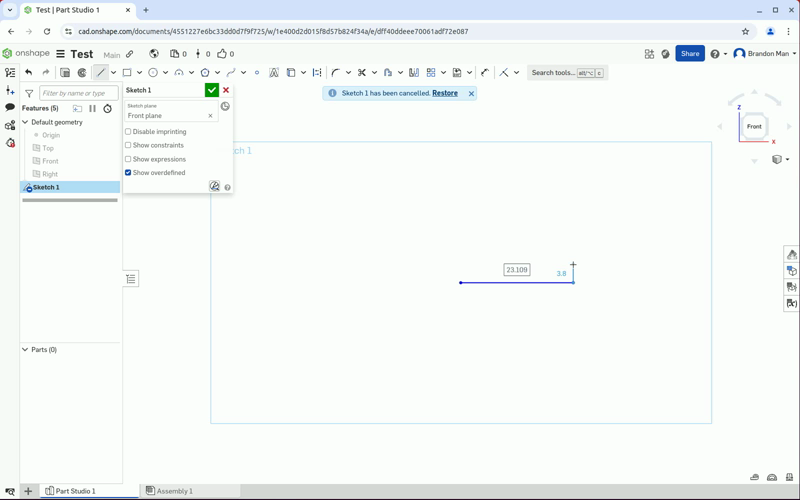
click(573, 264)
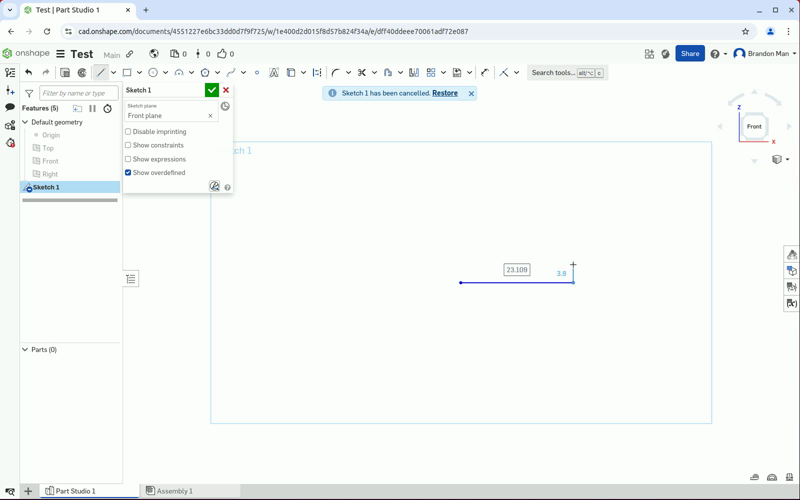
key_up(shift)
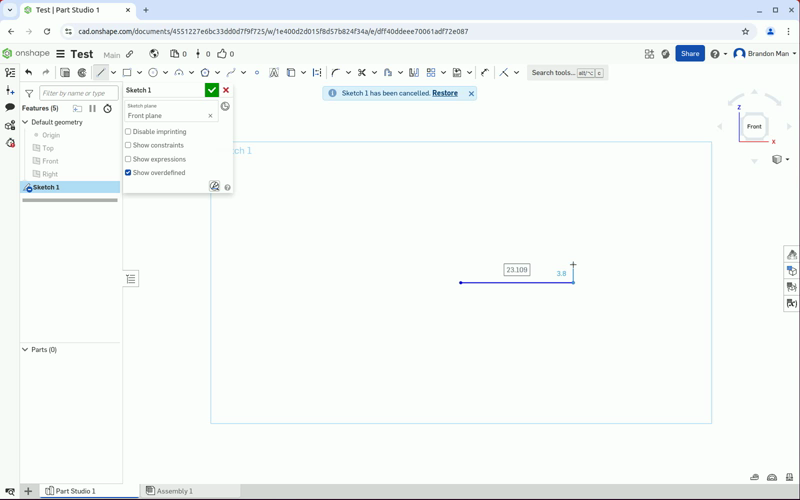
key_down(shift)
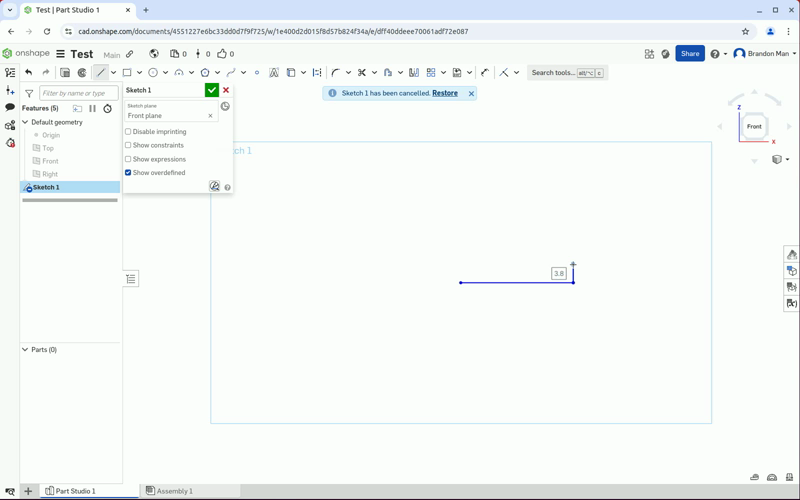
mouse_move(498, 264)
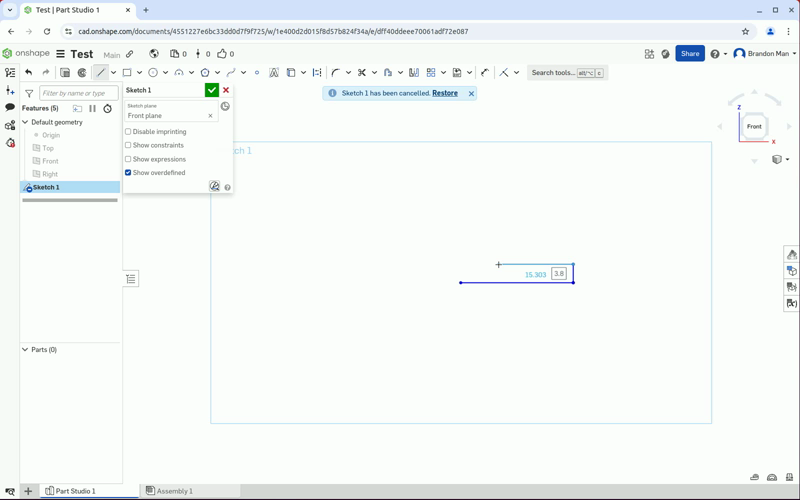
click(498, 264)
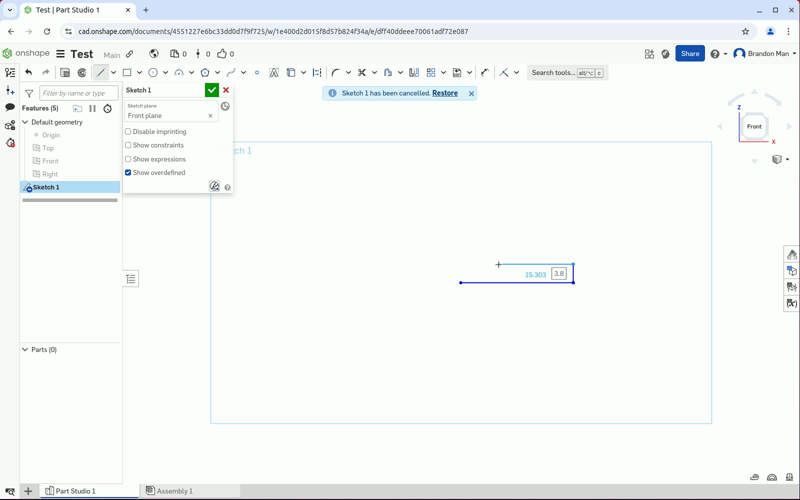
key_up(shift)
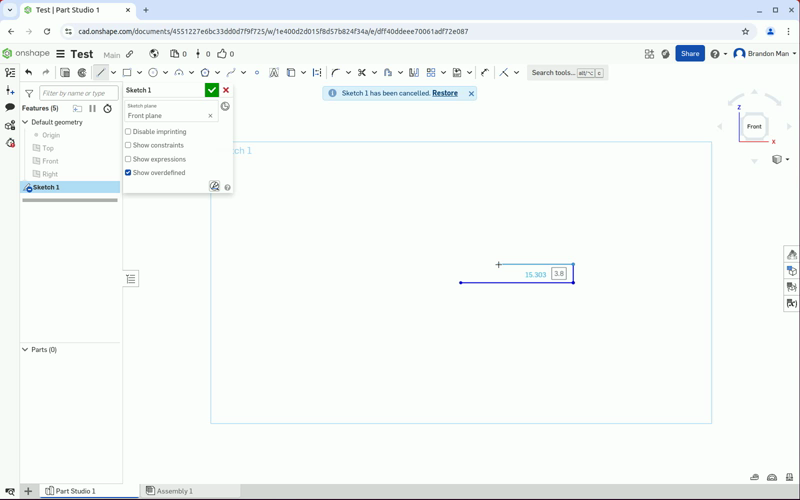
key_down(shift)
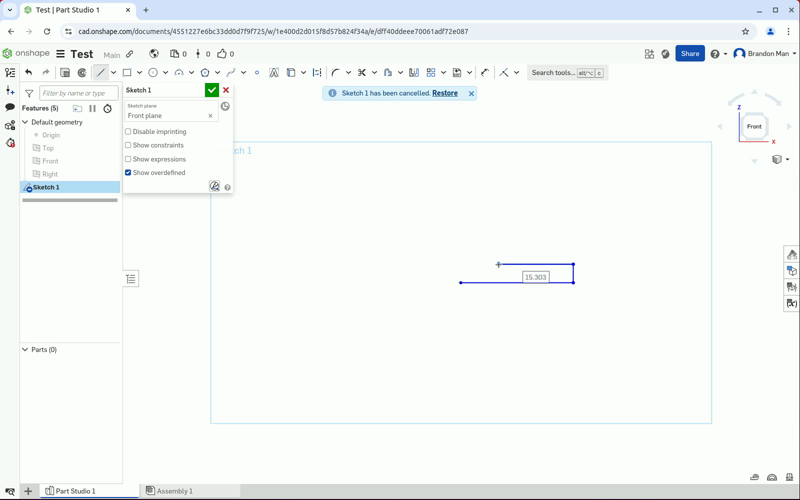
mouse_move(528, 264)
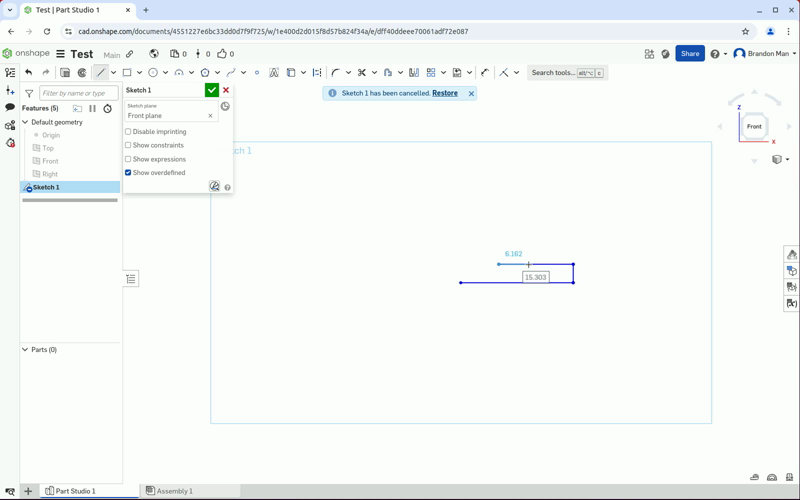
mouse_move(498, 208)
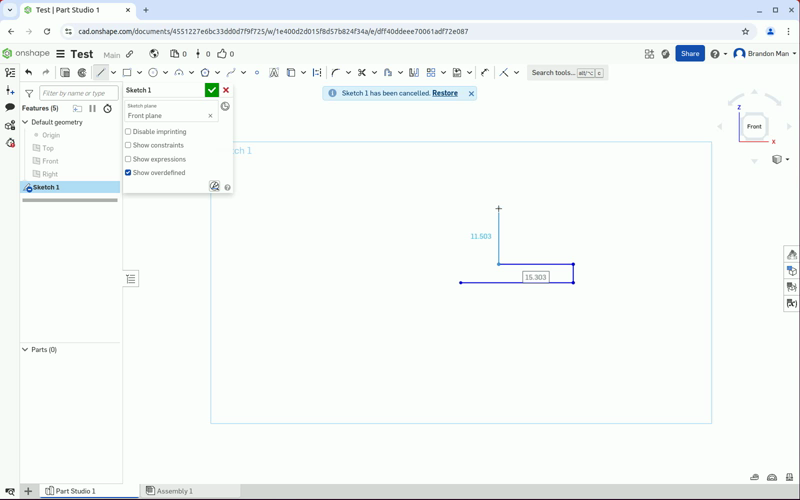
click(498, 208)
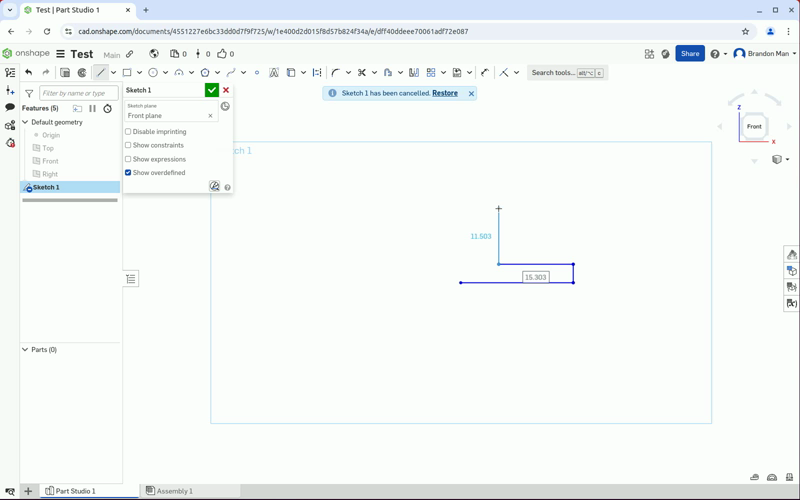
key_up(shift)
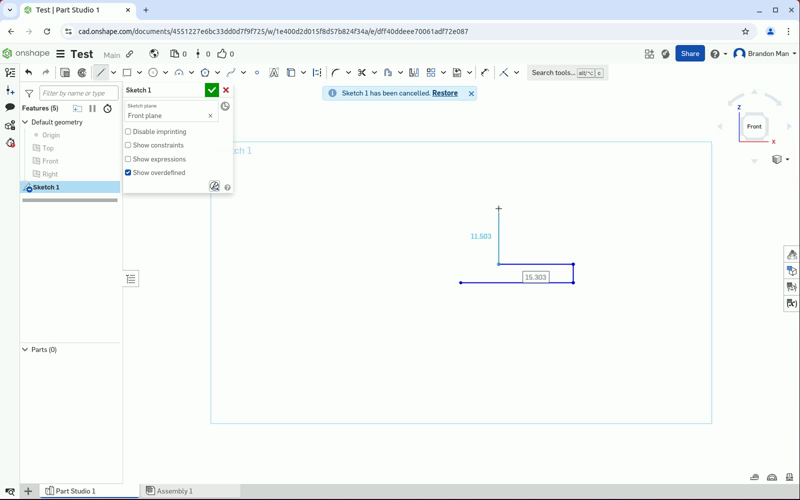
key_down(shift)
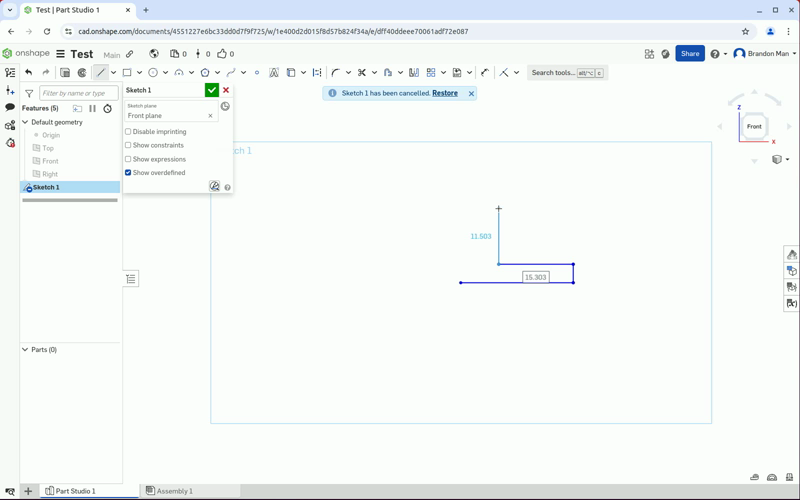
mouse_move(528, 208)
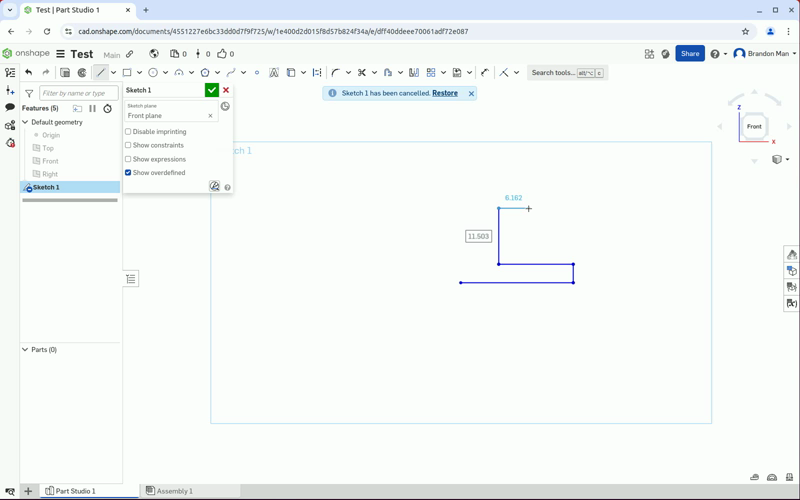
mouse_move(460, 208)
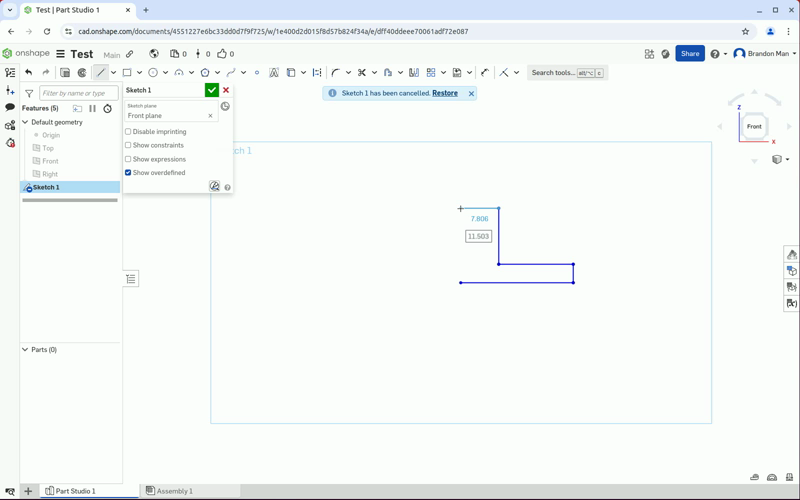
click(460, 208)
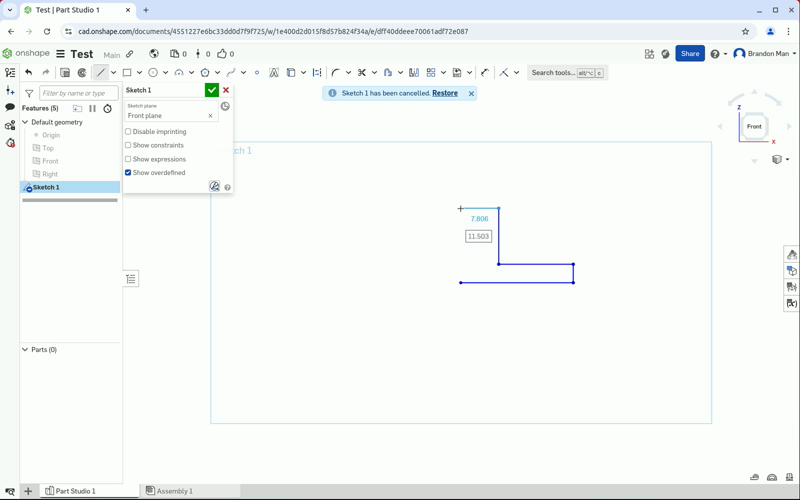
key_up(shift)
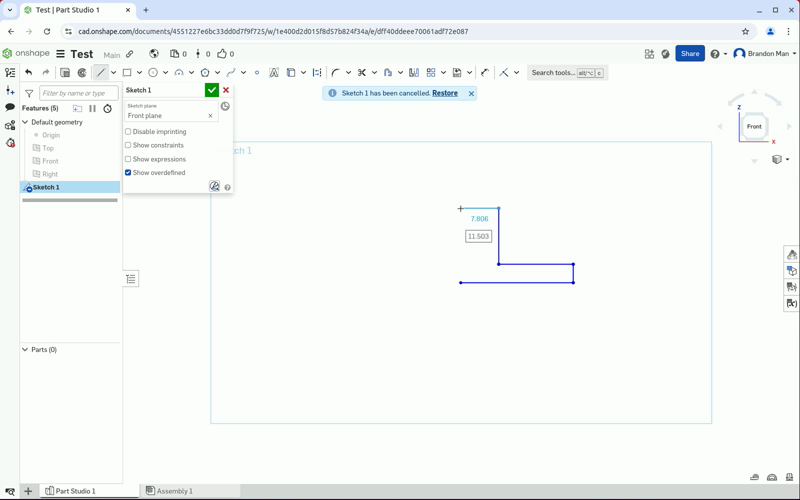
key_down(shift)
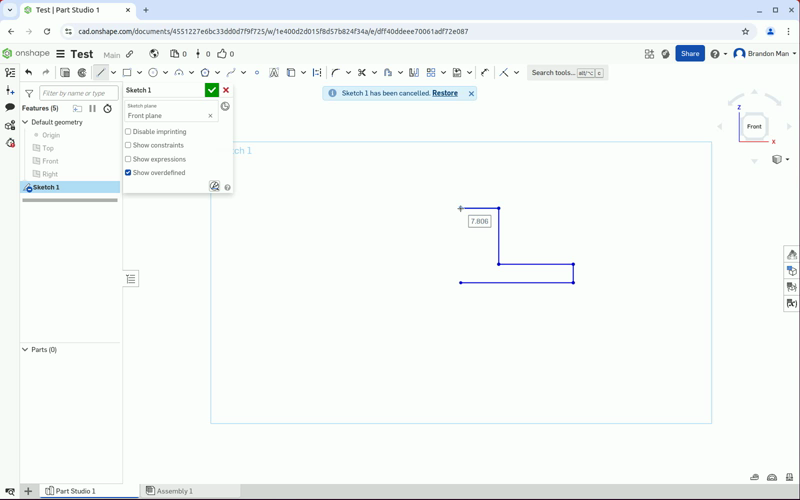
mouse_move(460, 282)
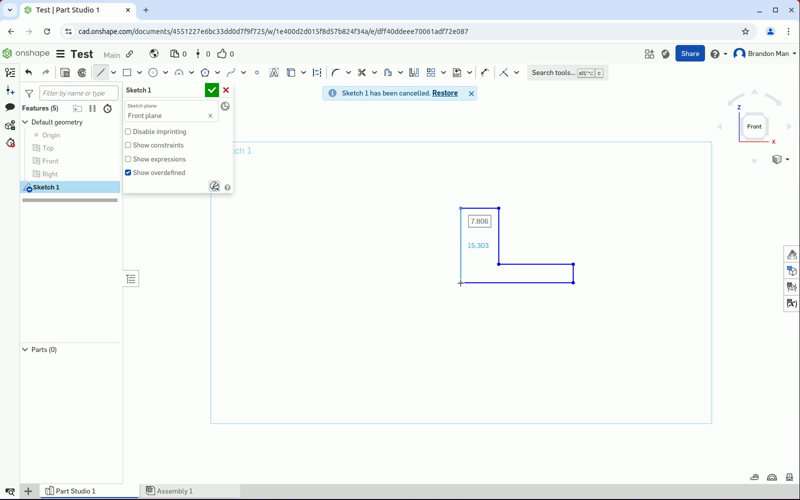
key_up(shift)
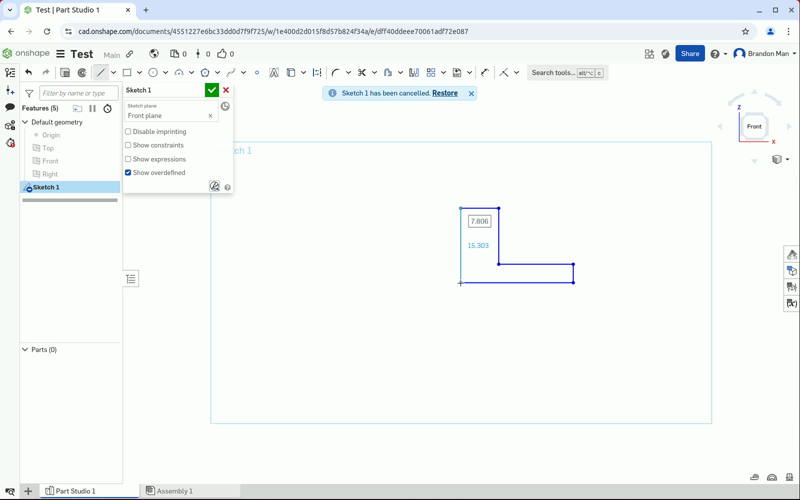
click(460, 282)
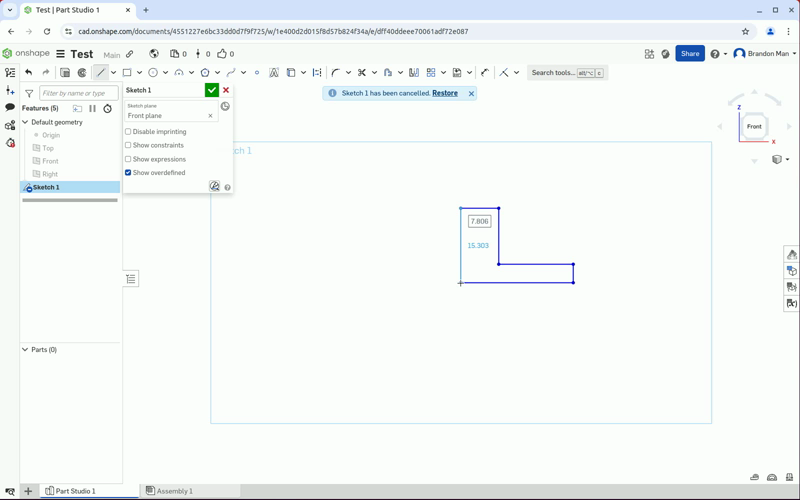
key(esc)
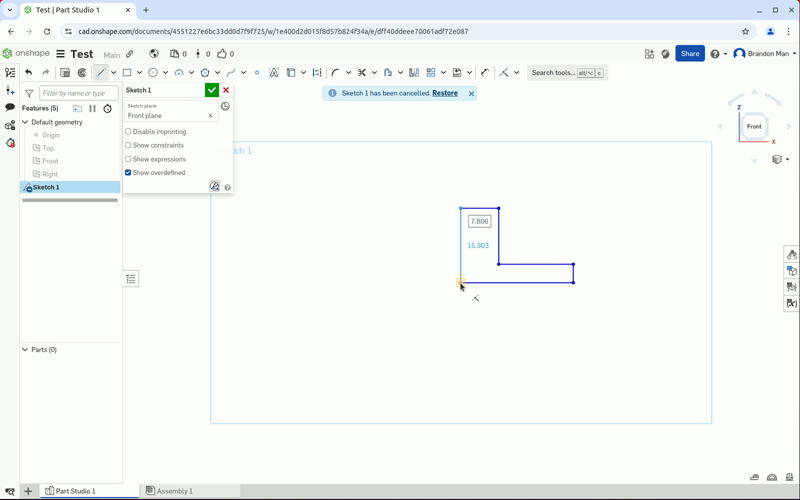
mouse_move(531, 272)
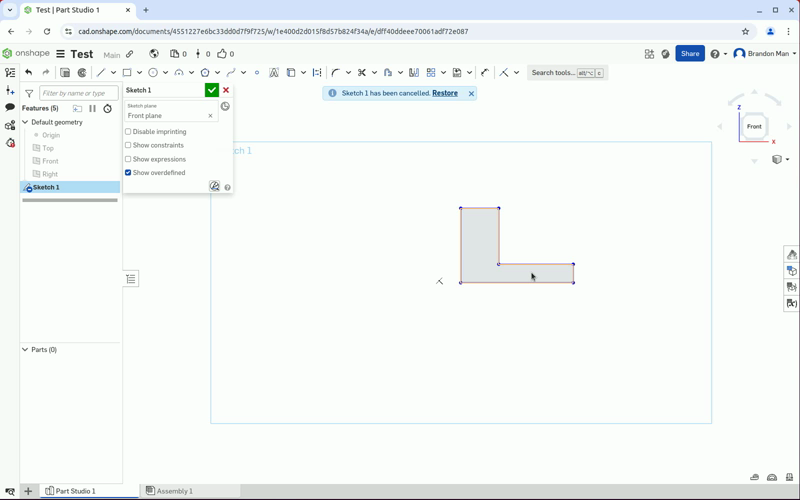
click(531, 272)
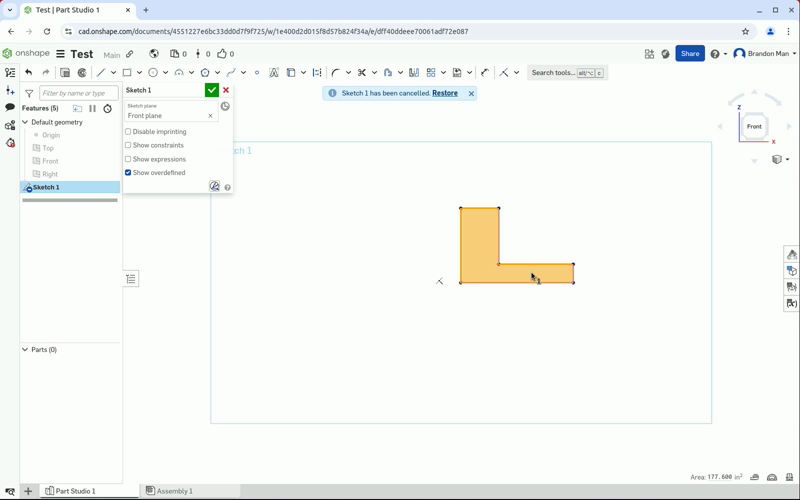
mouse_move(73, 352)
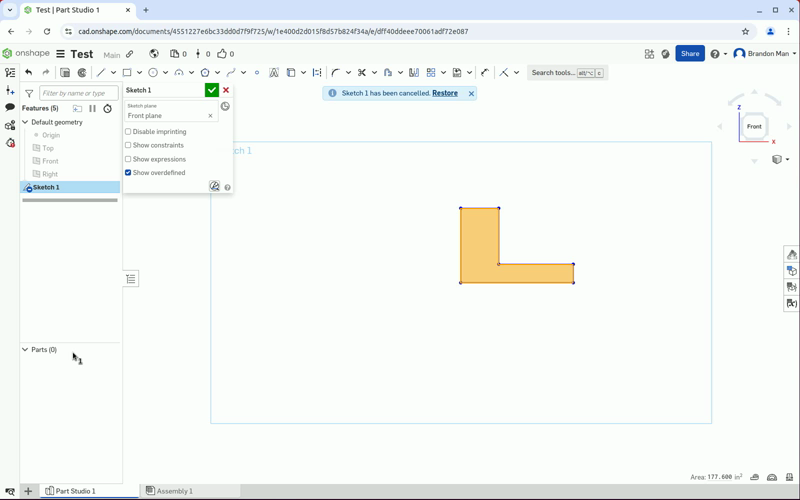
key(shift+y)
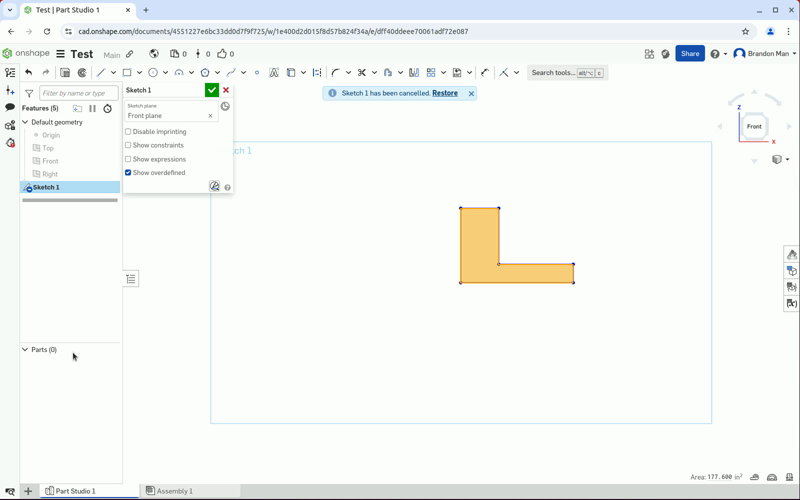
key(shift+e)
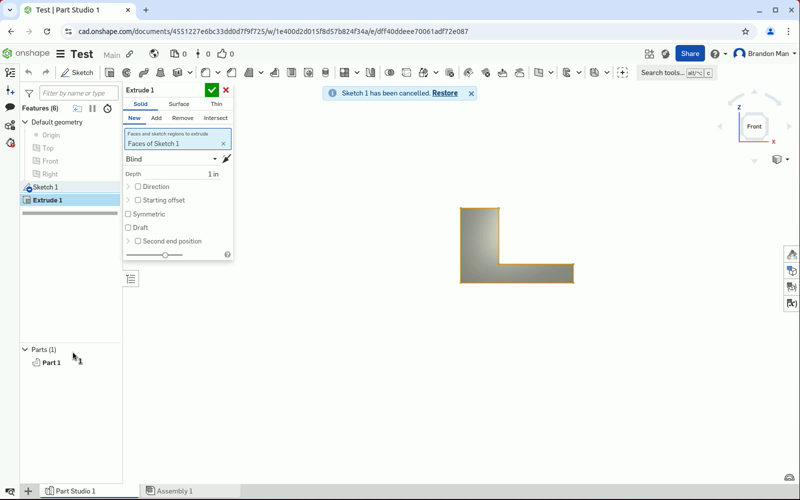
mouse_move(143, 106)
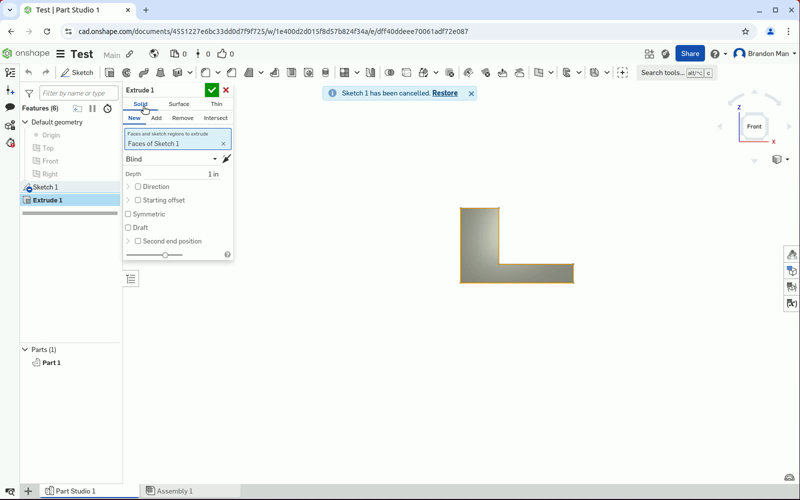
click(143, 106)
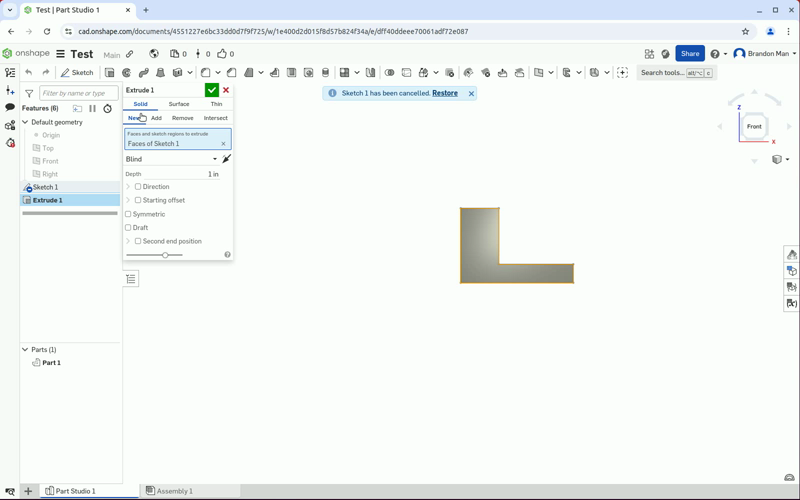
mouse_move(137, 120)
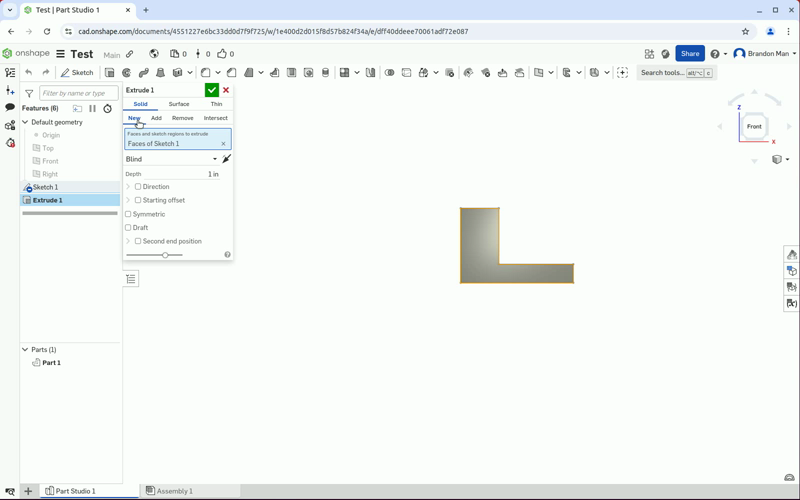
click(137, 120)
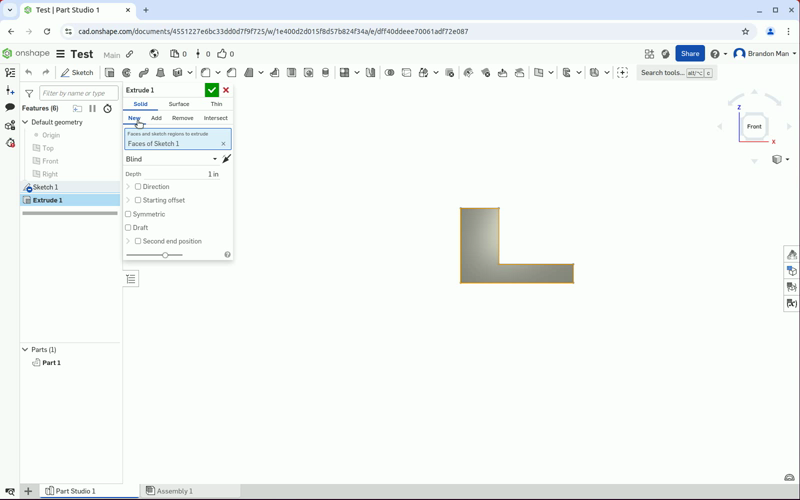
key(tab, 4)
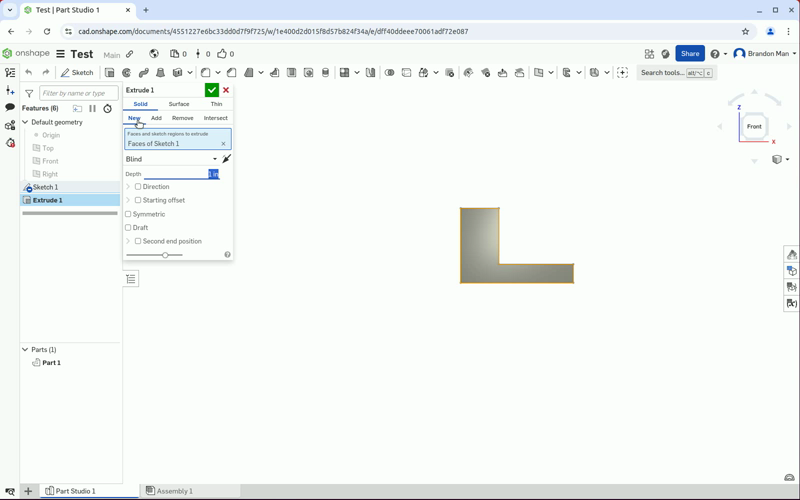
text(15.405)
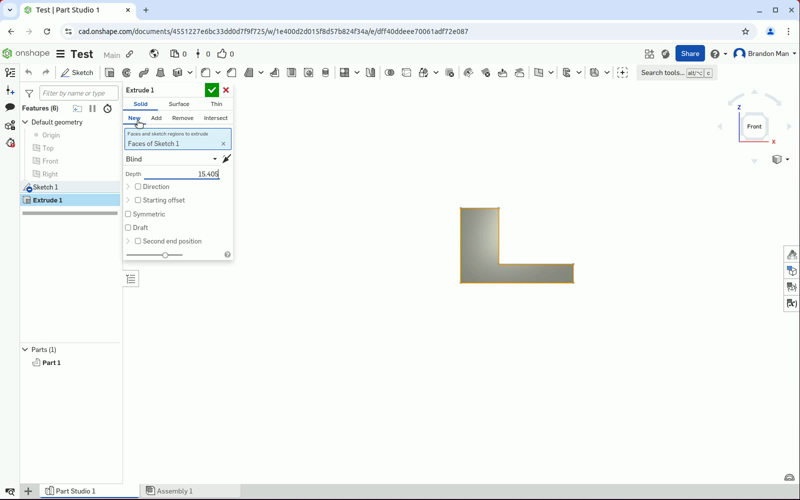
key(enter)
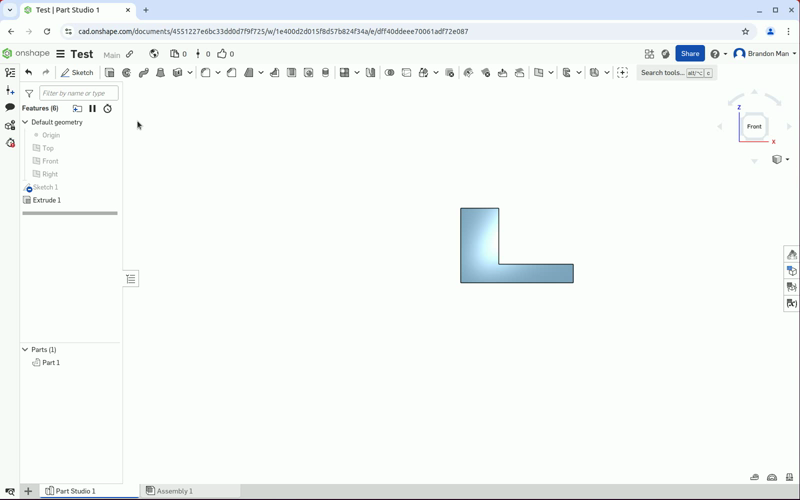
key(shift+h)
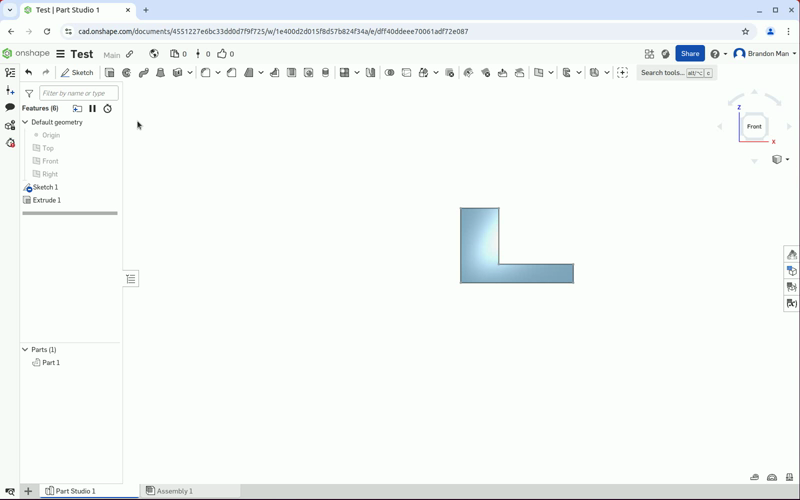
key(shift+h)
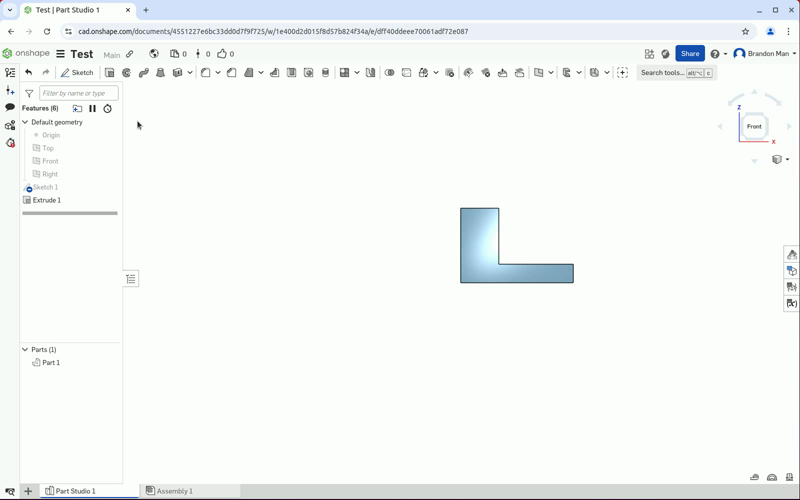
mouse_move(73, 189)
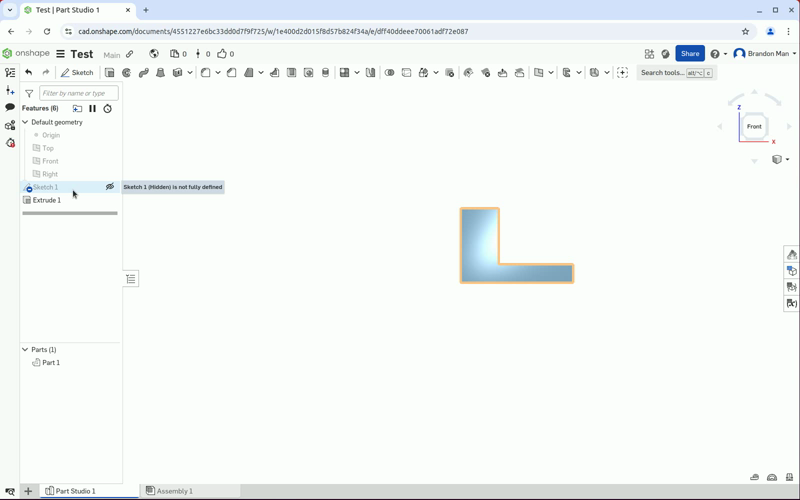
click(73, 189)
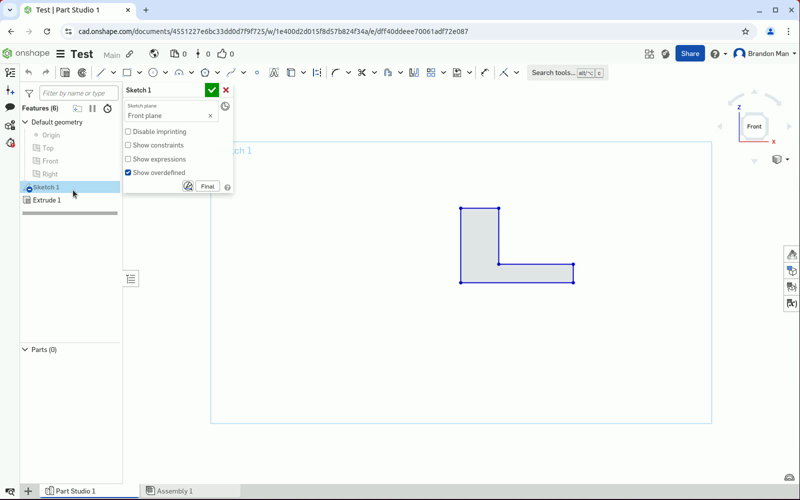
mouse_move(229, 92)
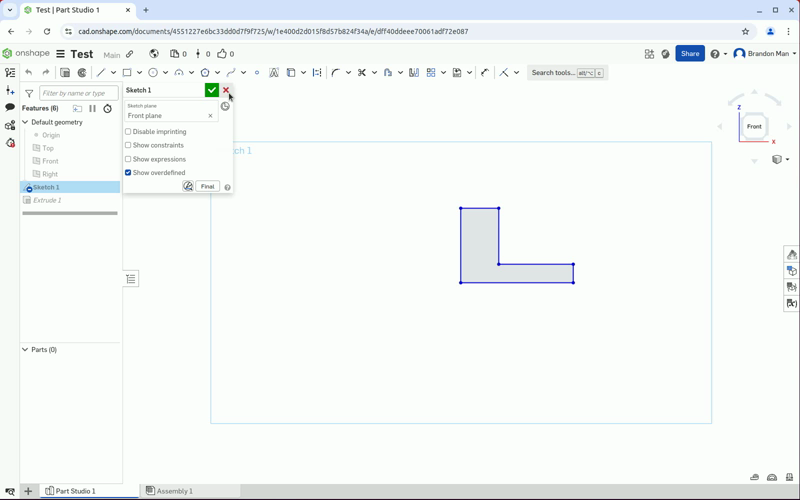
click(229, 92)
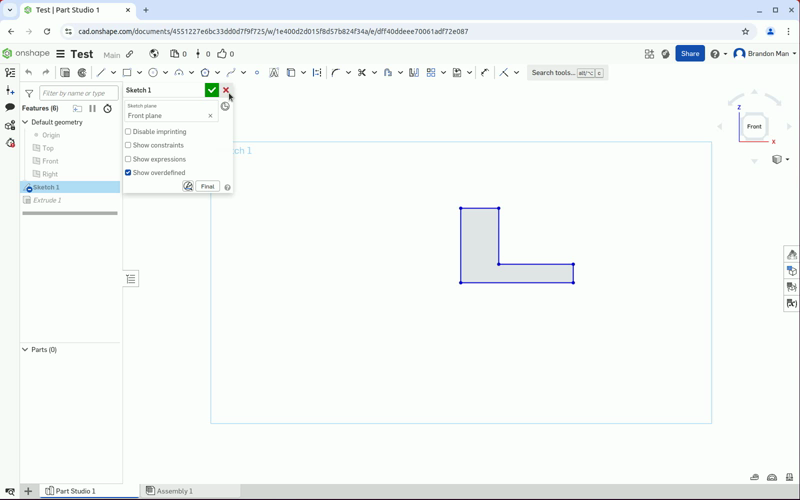
key(shift+s)
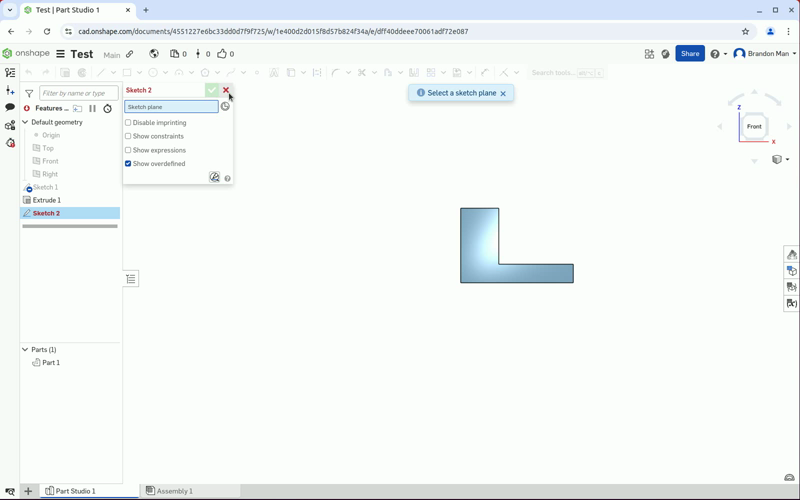
mouse_move(73, 163)
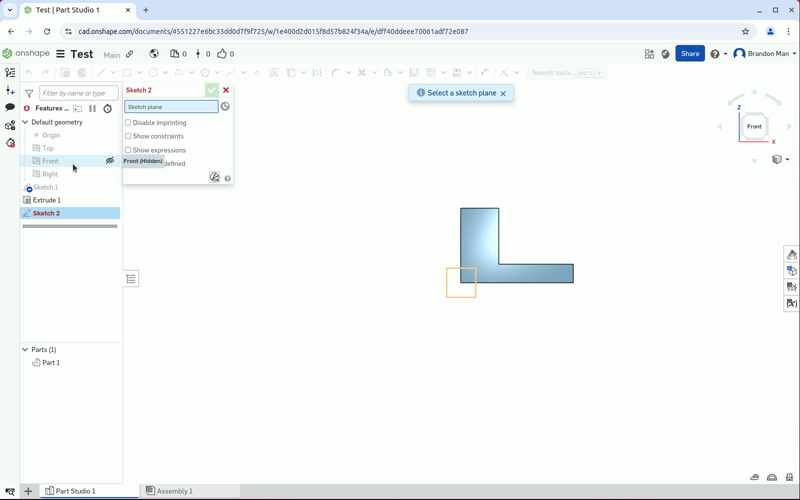
click(73, 163)
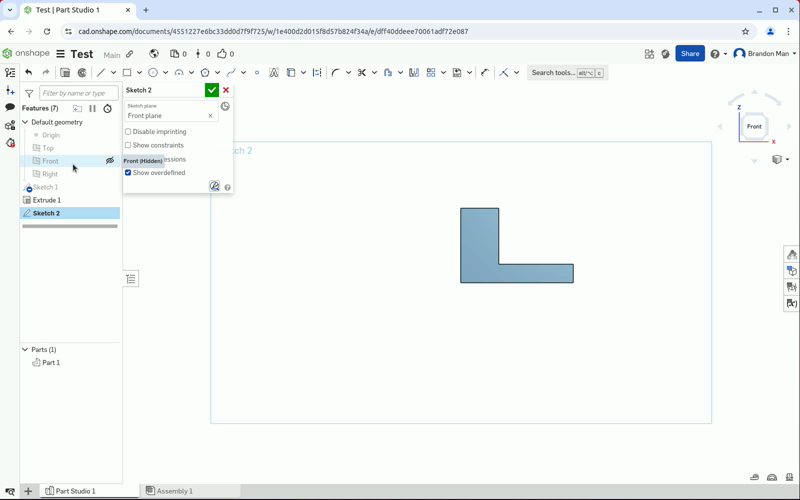
mouse_move(73, 352)
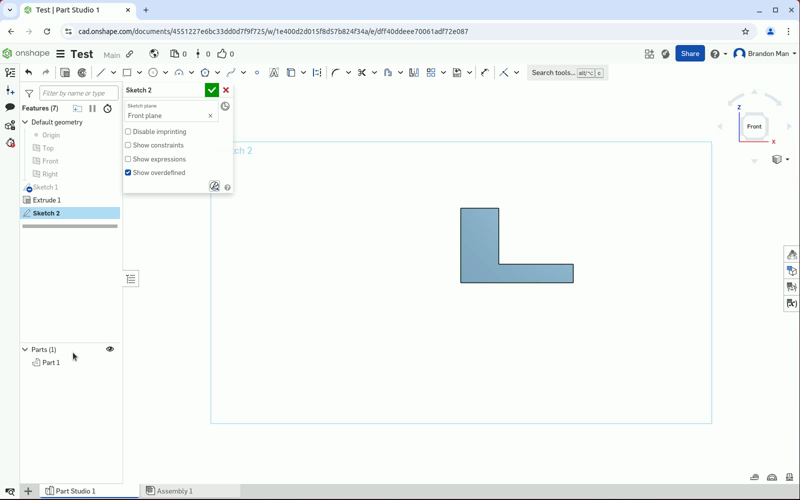
key(y)
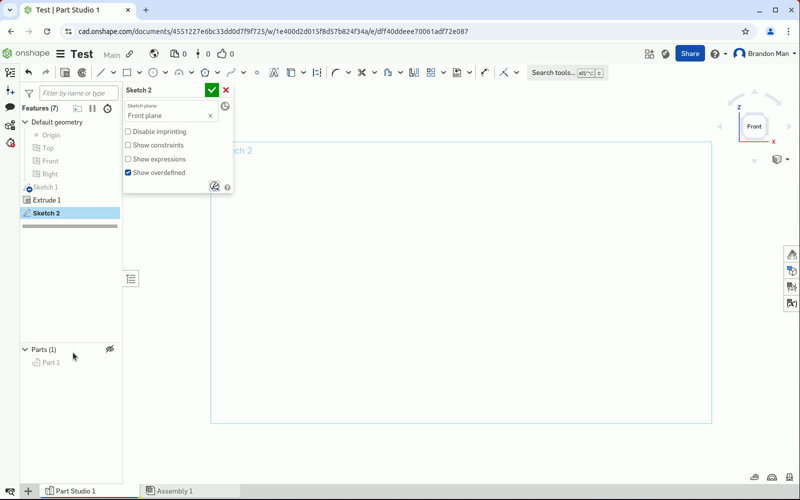
key(l)
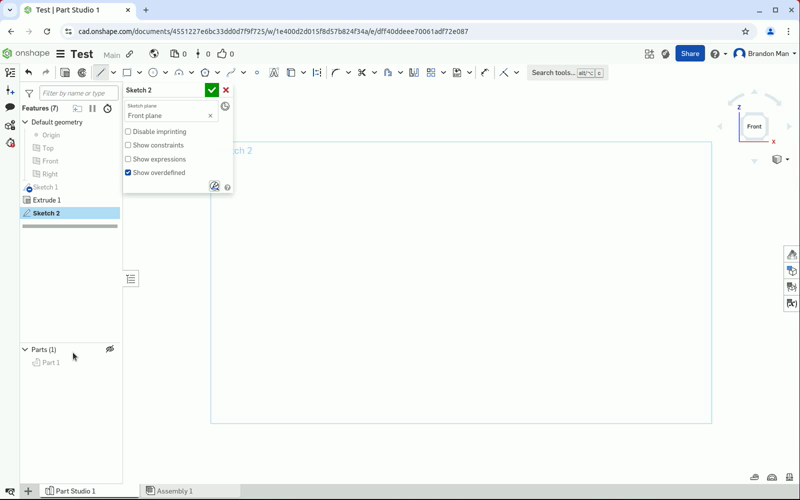
key_down(shift)
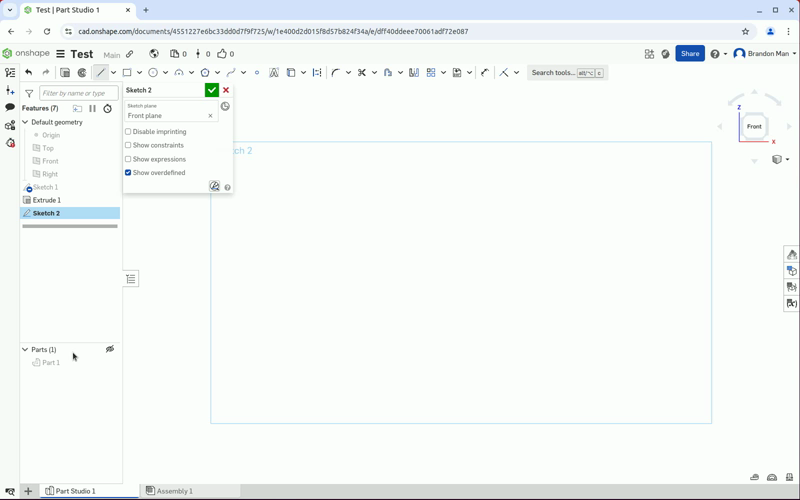
mouse_move(498, 264)
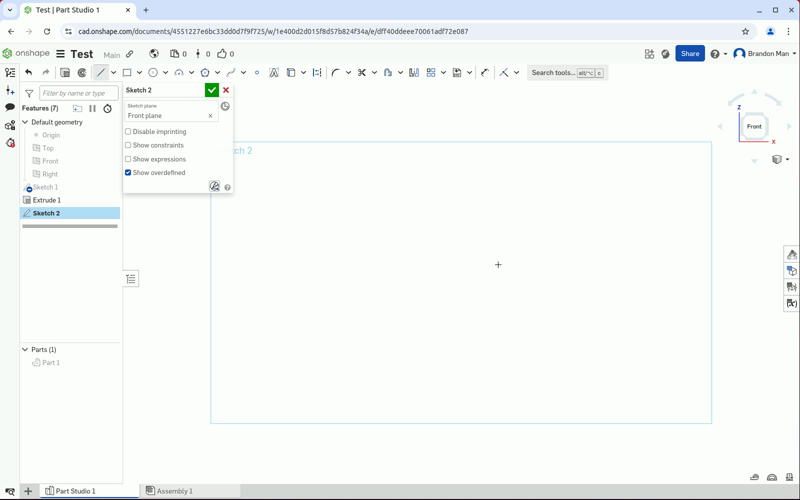
click(498, 264)
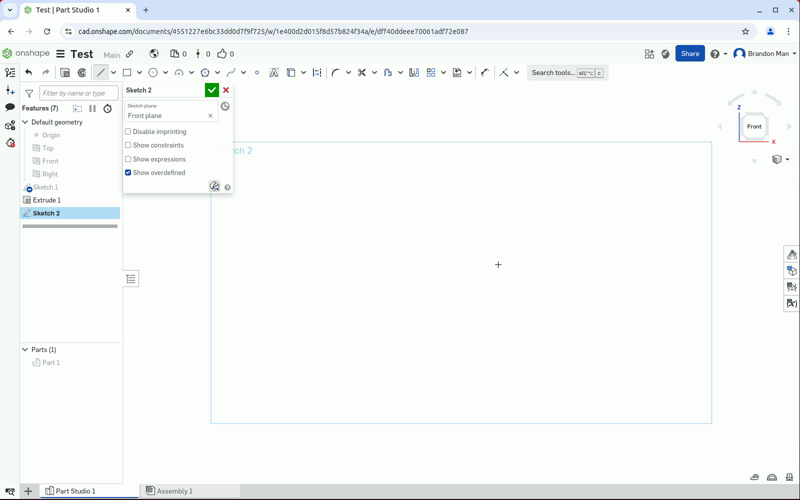
key_up(shift)
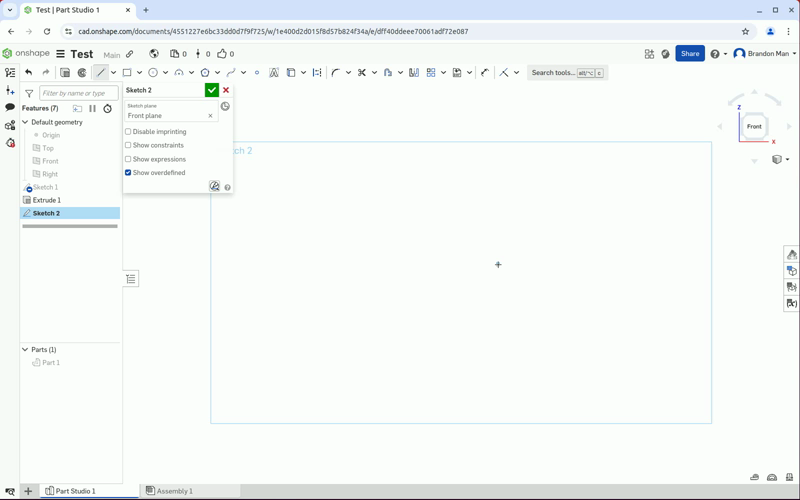
key_down(shift)
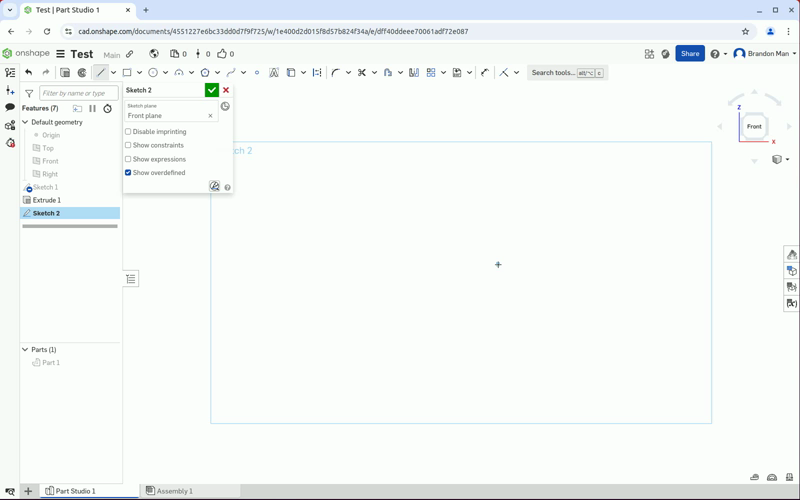
mouse_move(573, 264)
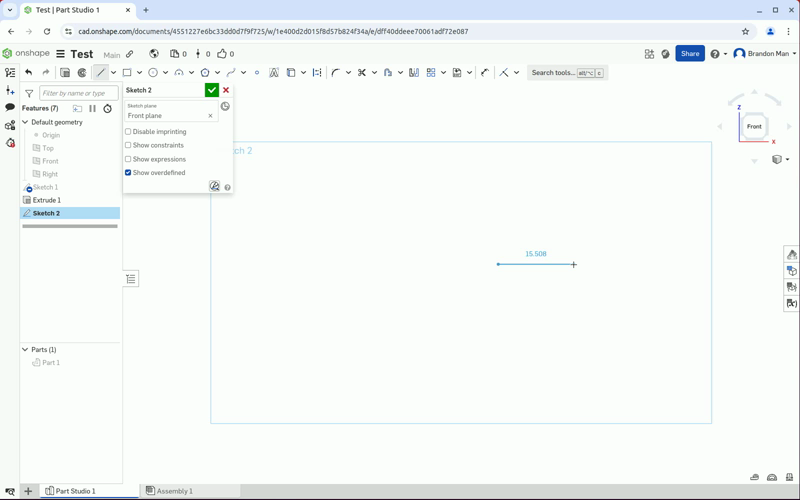
click(573, 264)
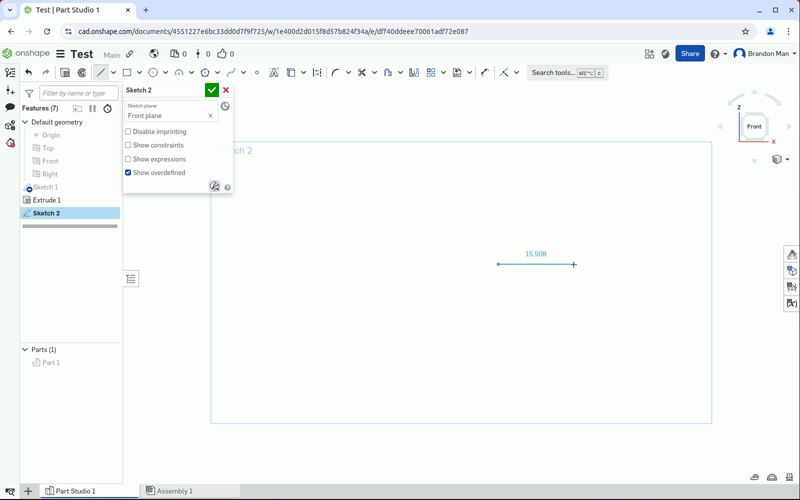
key_up(shift)
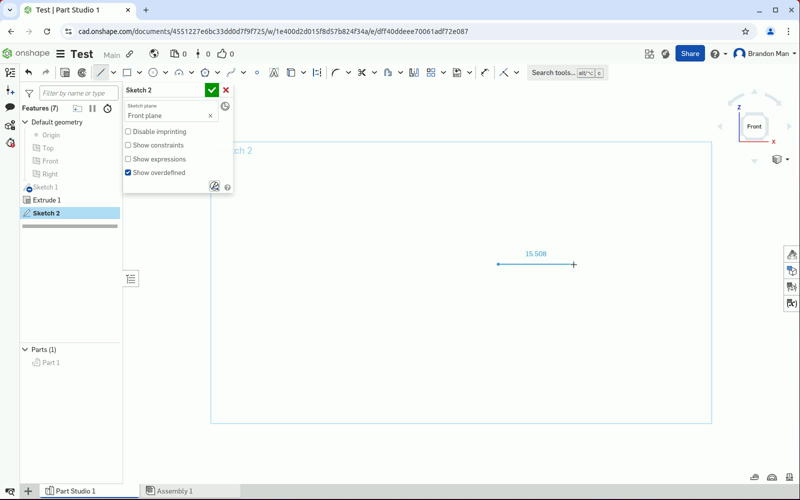
key_down(shift)
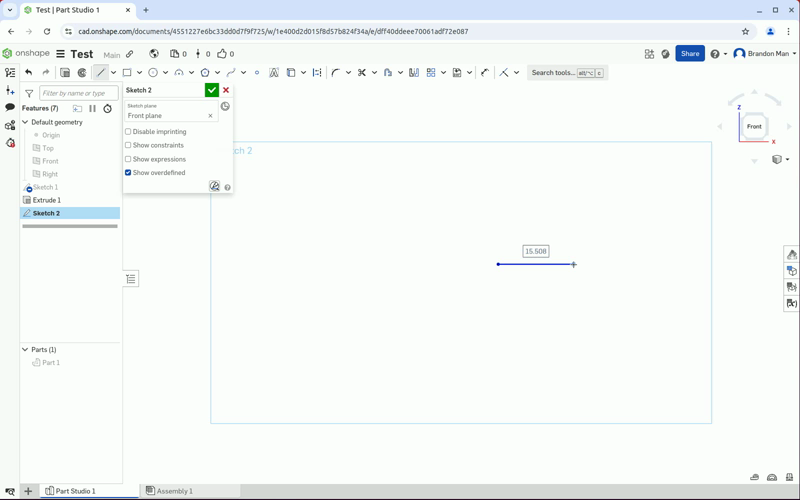
mouse_move(589, 264)
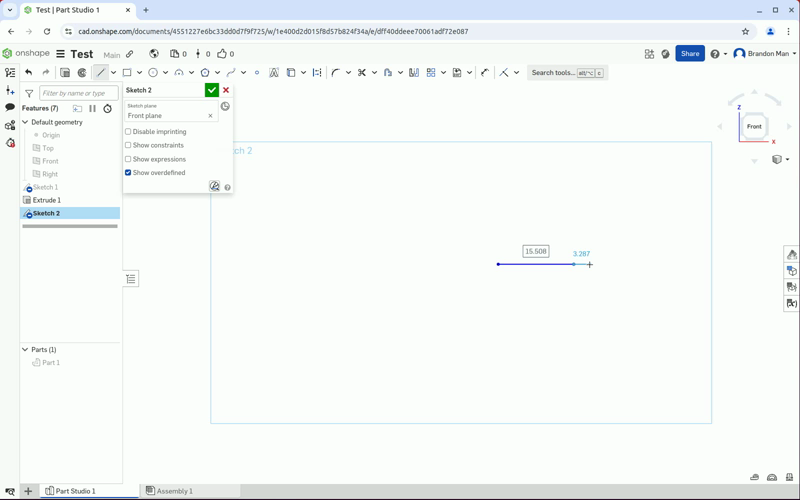
mouse_move(573, 226)
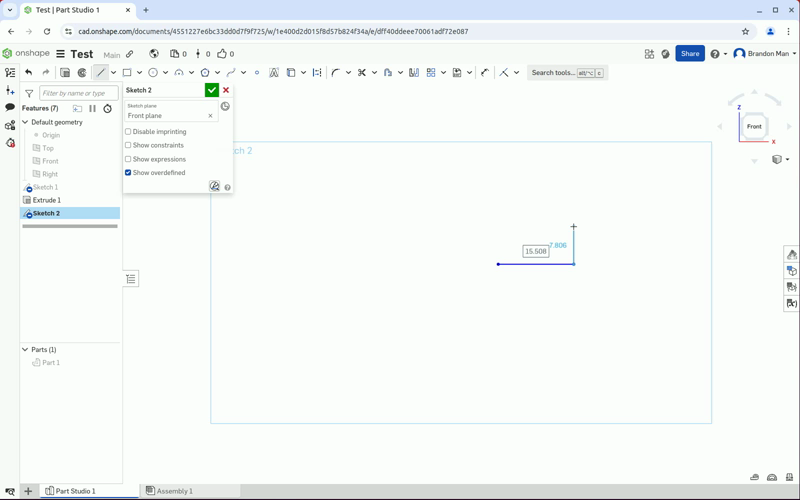
click(573, 226)
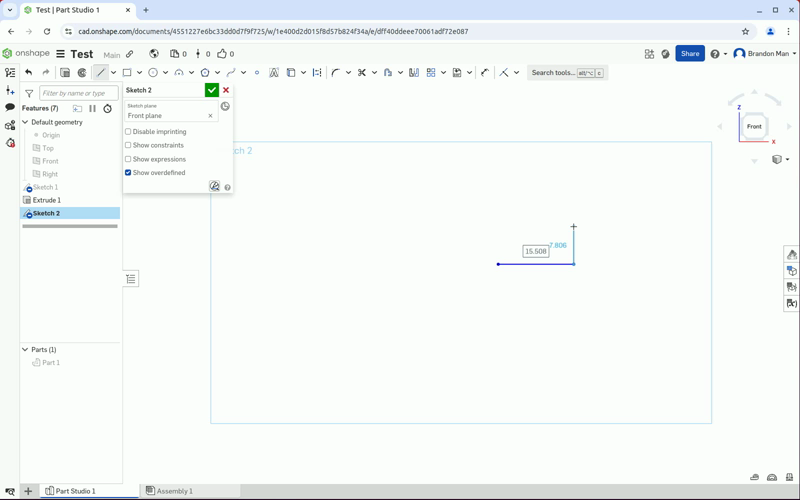
key_up(shift)
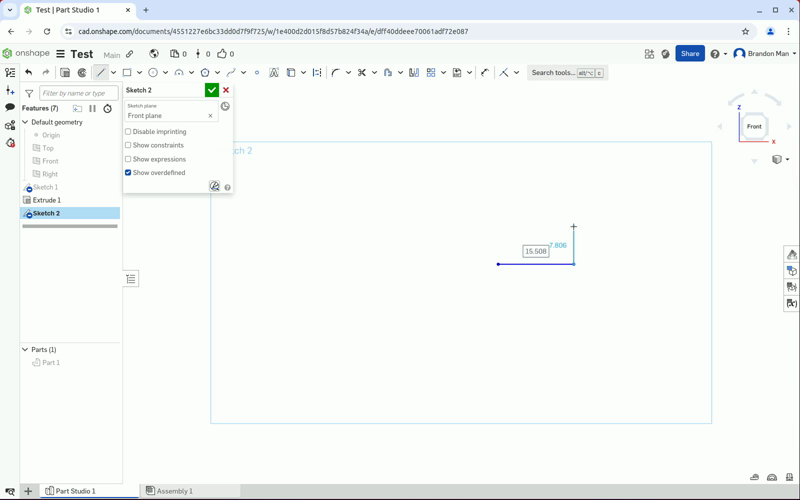
key_down(shift)
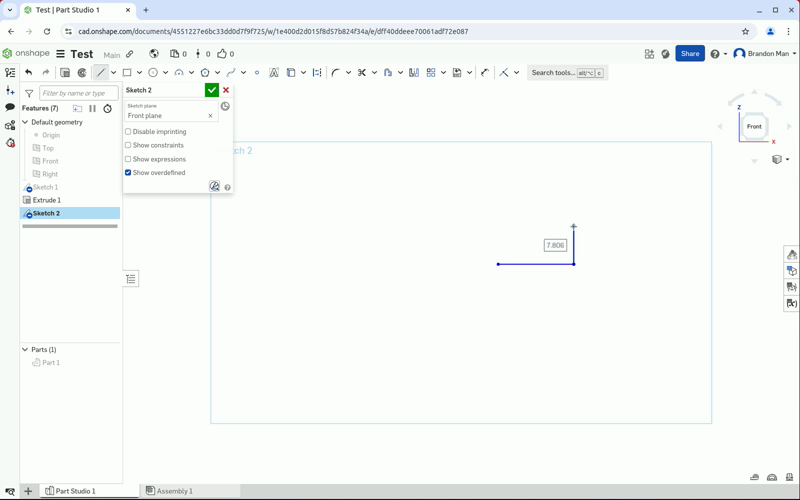
mouse_move(498, 226)
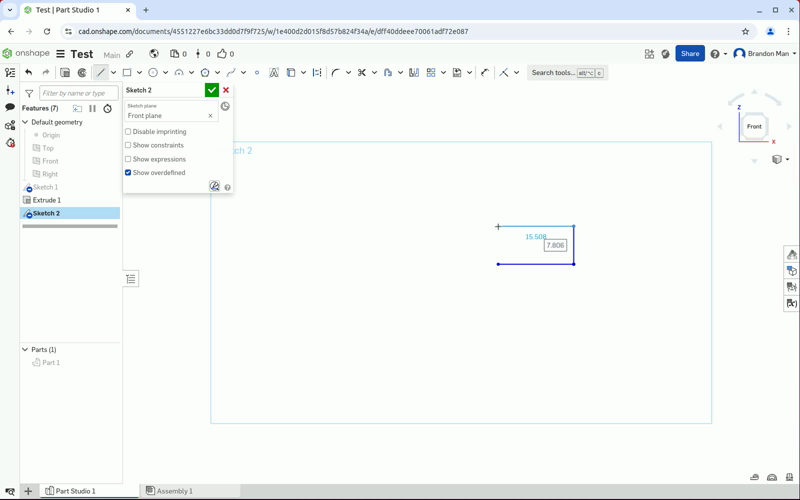
click(498, 226)
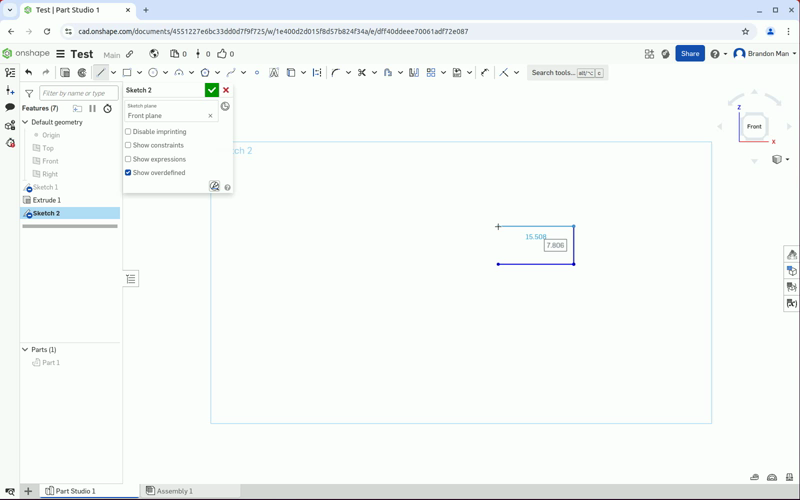
key_up(shift)
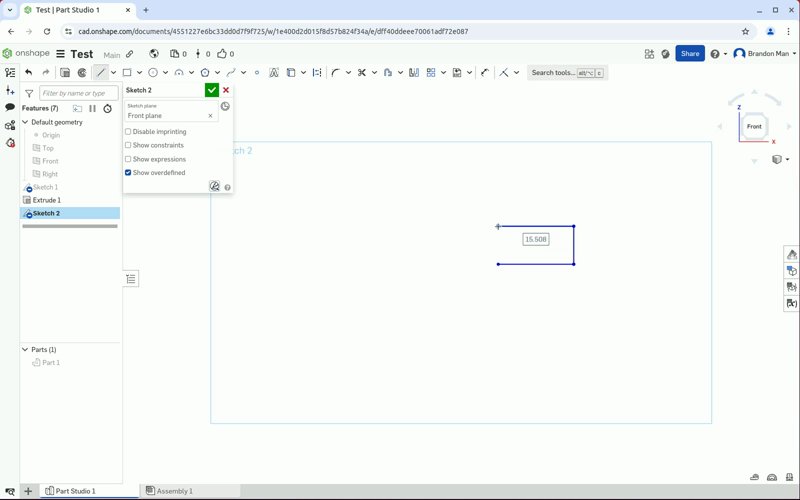
mouse_move(528, 226)
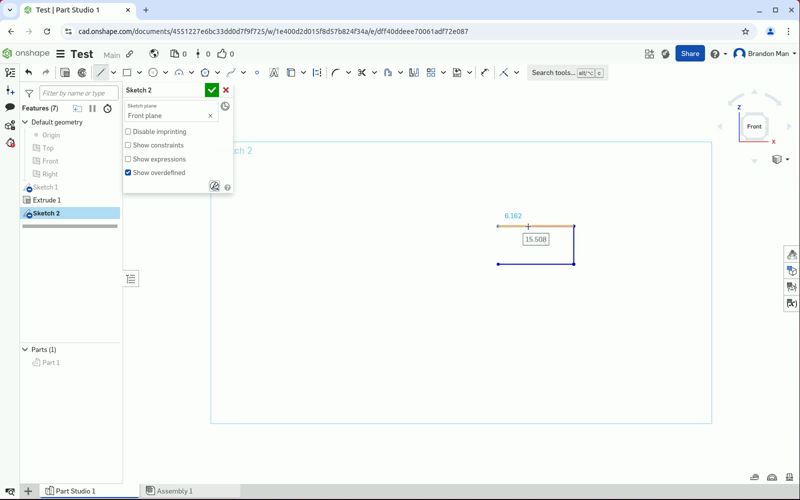
key_down(shift)
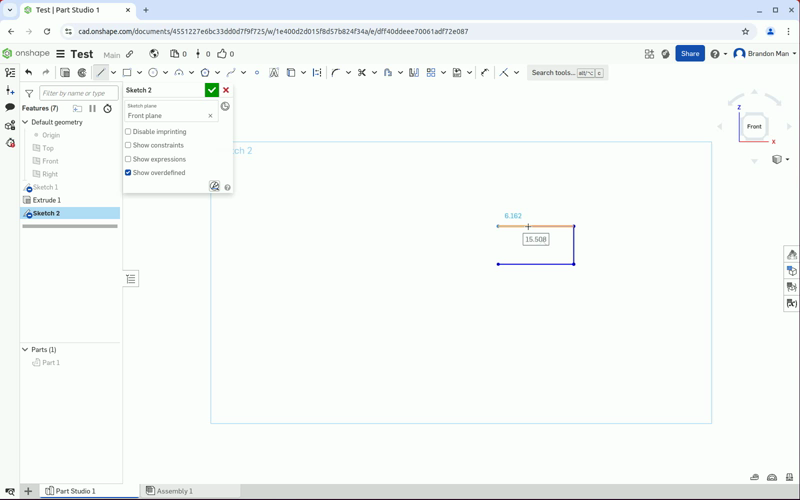
mouse_move(498, 264)
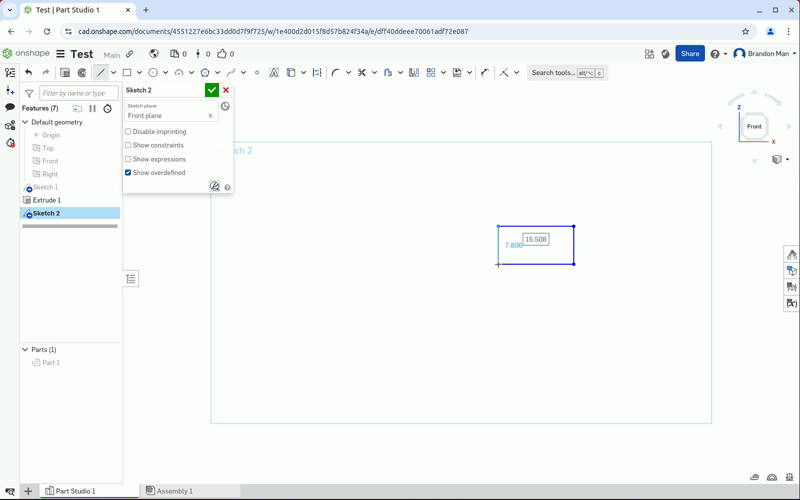
key_up(shift)
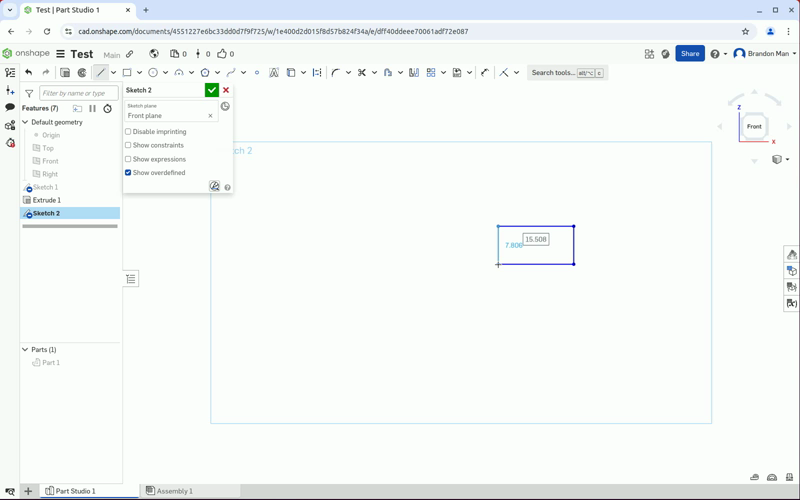
click(498, 264)
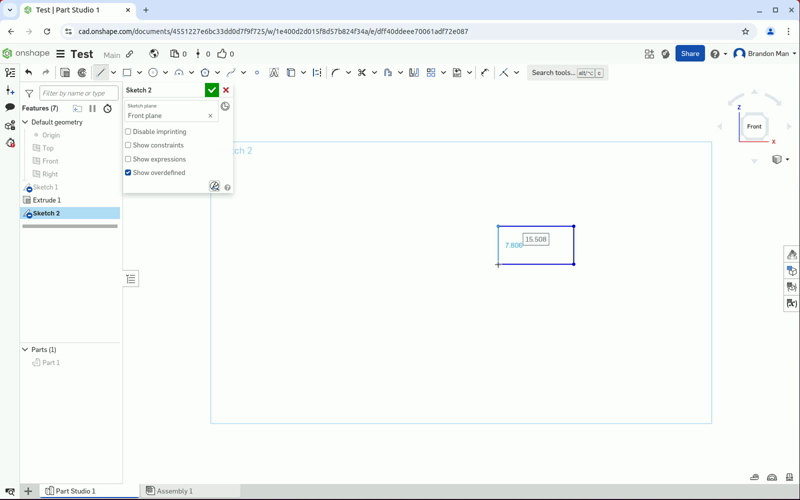
key(esc)
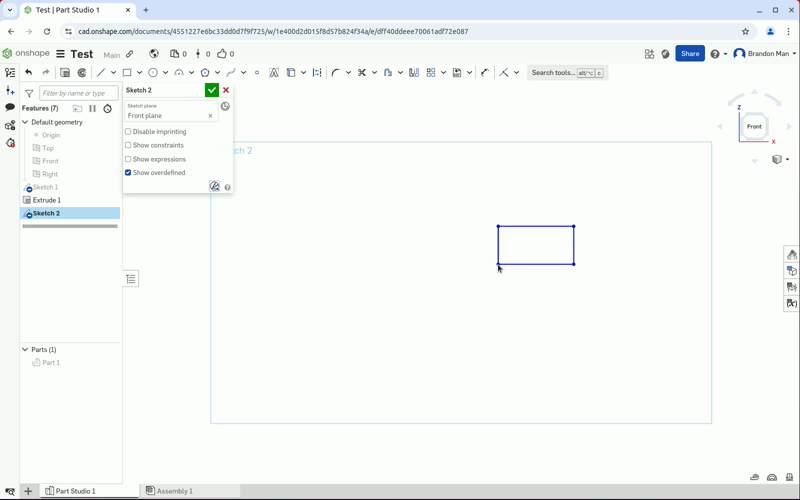
mouse_move(527, 244)
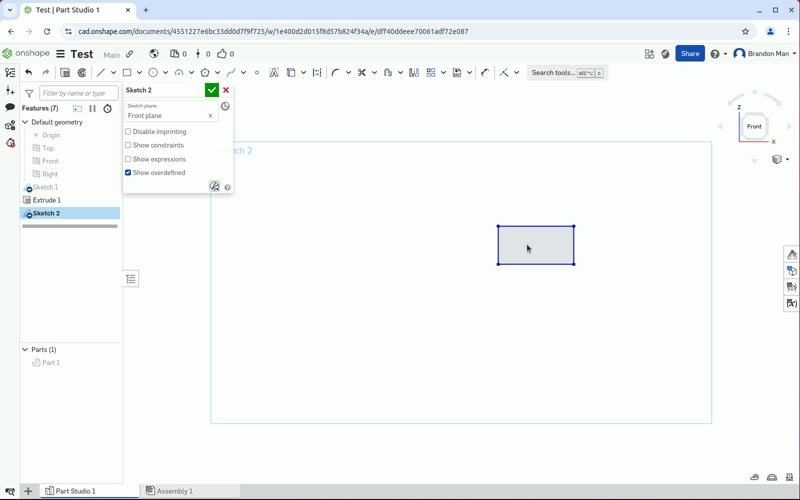
click(527, 244)
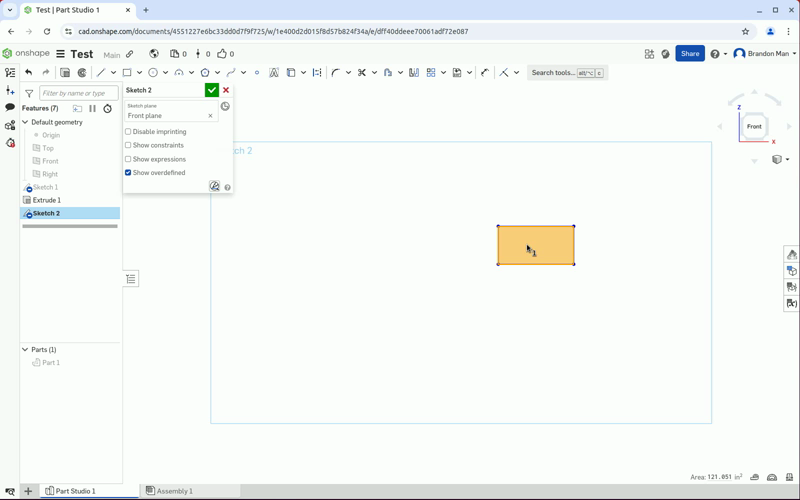
mouse_move(73, 352)
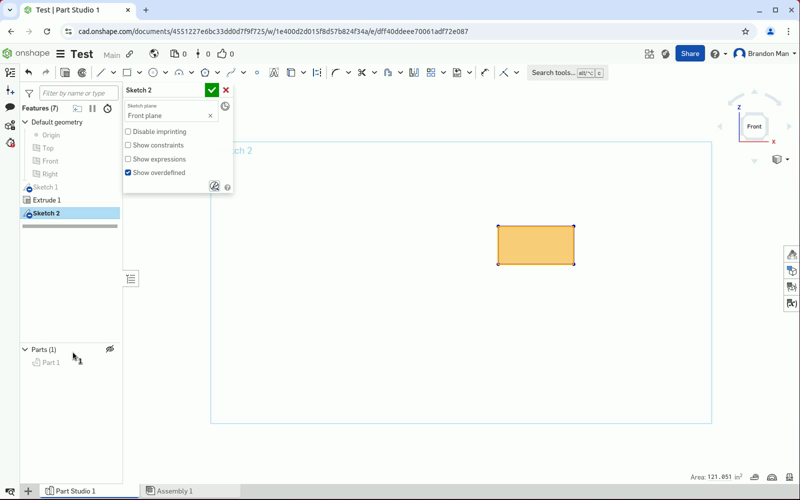
key(shift+y)
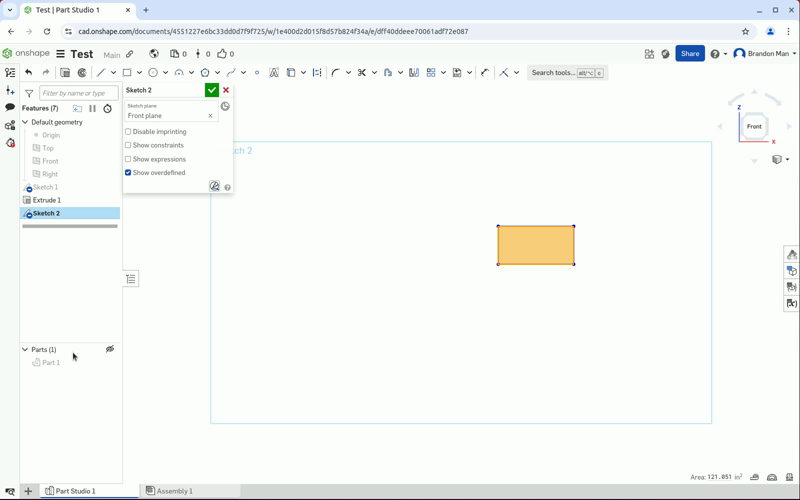
key(shift+e)
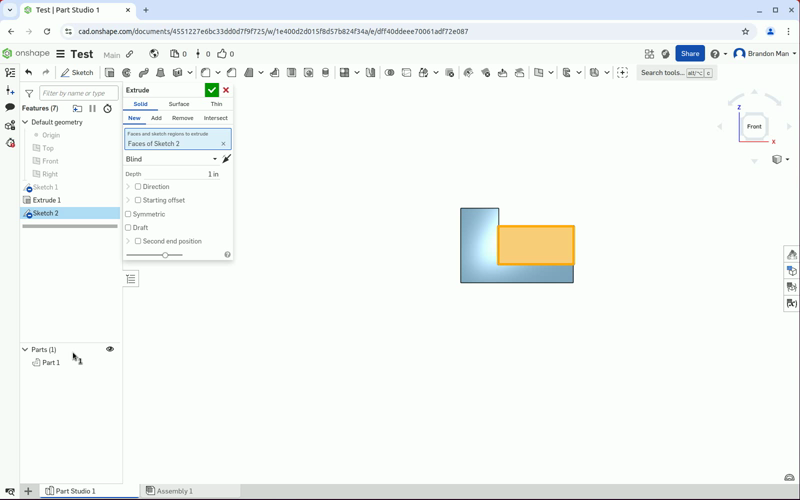
mouse_move(143, 106)
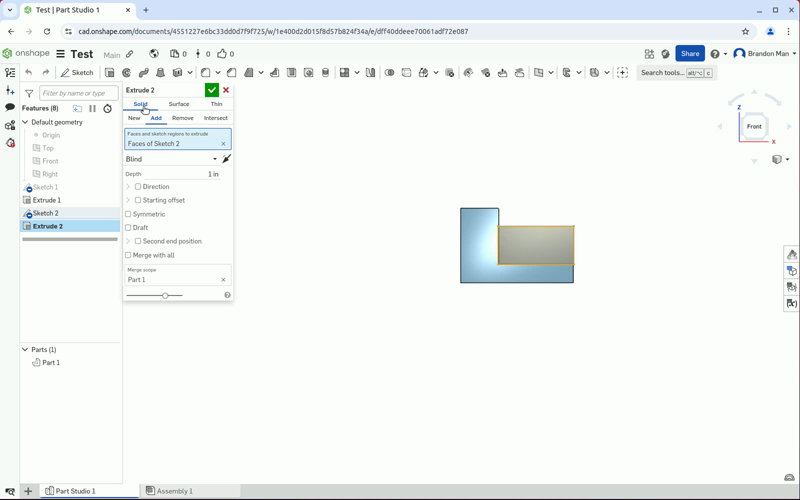
click(143, 106)
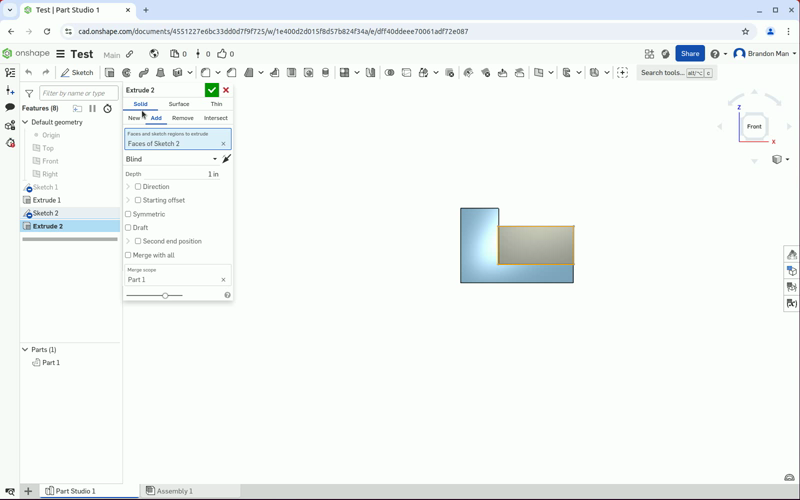
mouse_move(137, 120)
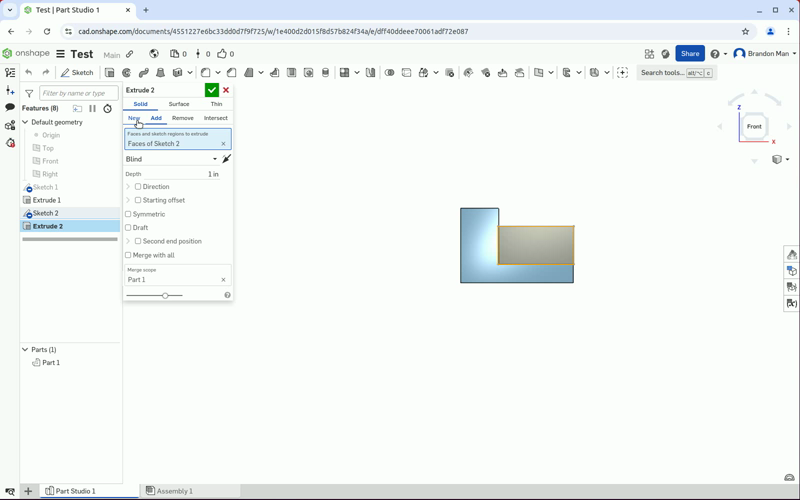
click(137, 120)
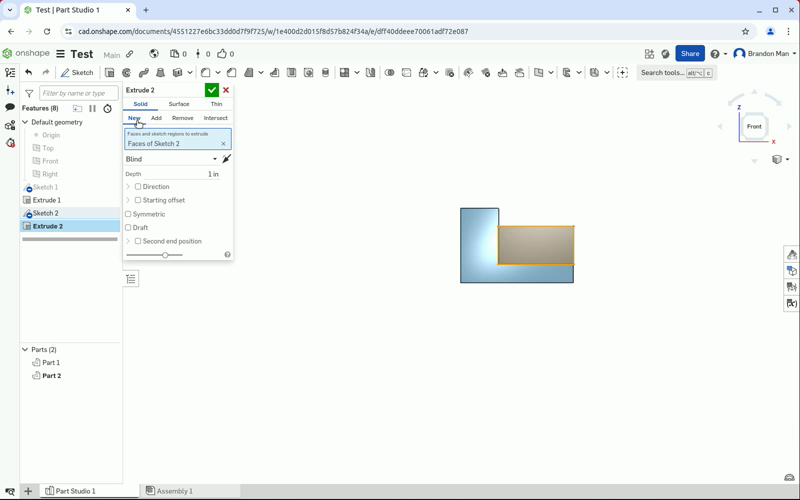
key(tab, 4)
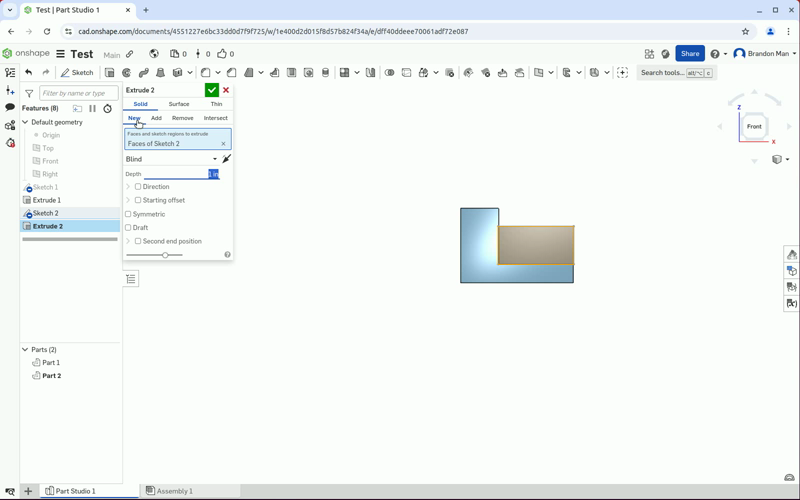
text(3.851)
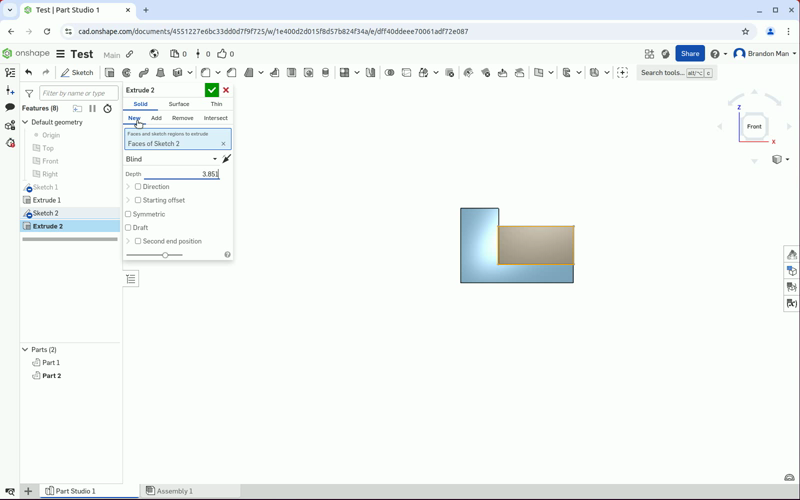
key(enter)
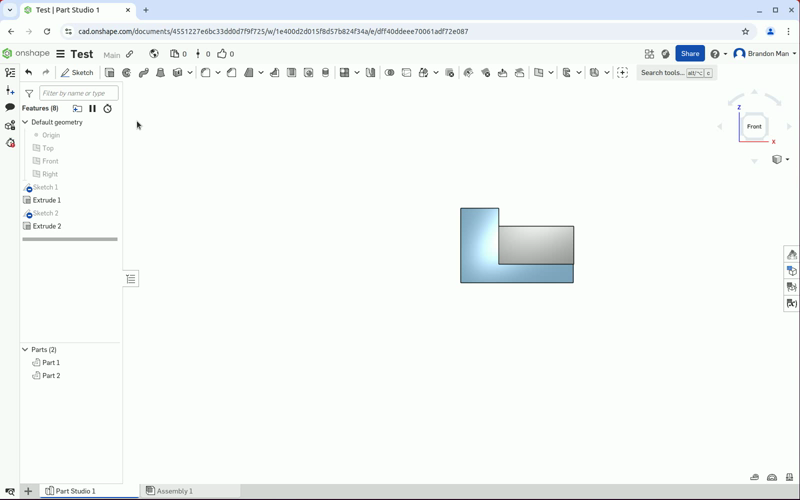
key(shift+h)
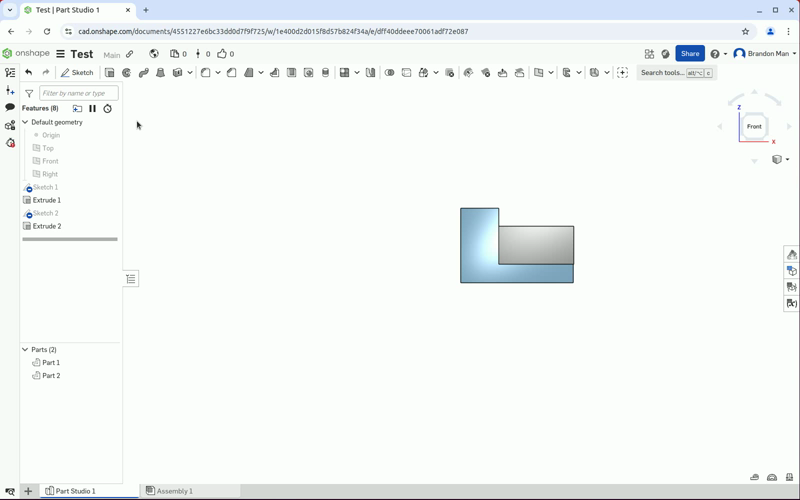
key(shift+h)
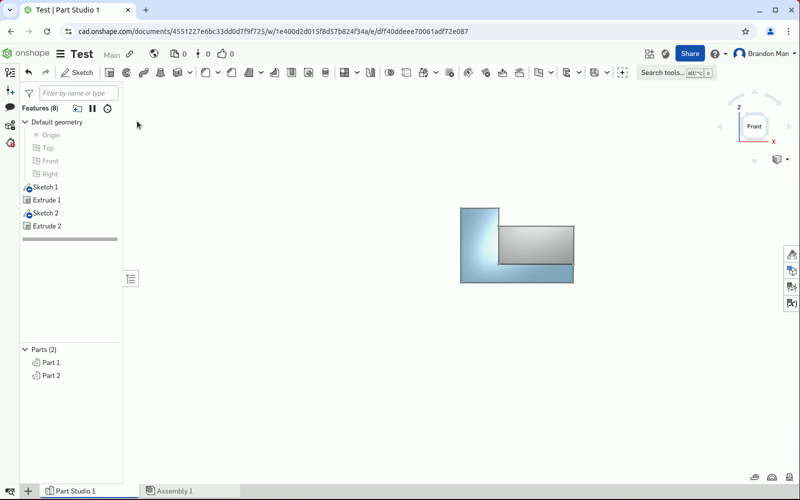
key(shift+7)
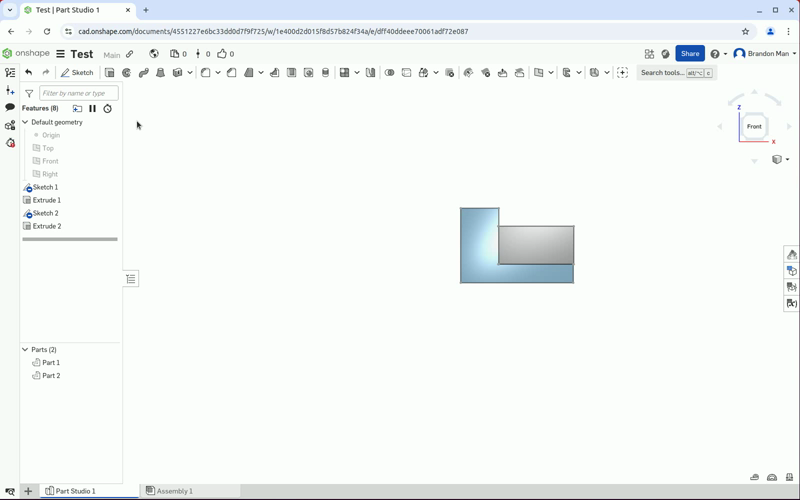
key(left, 2)
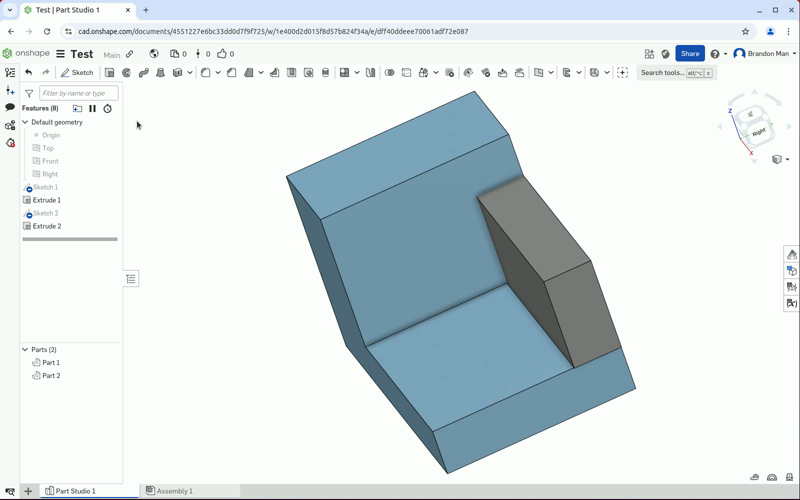
key(down, 2)
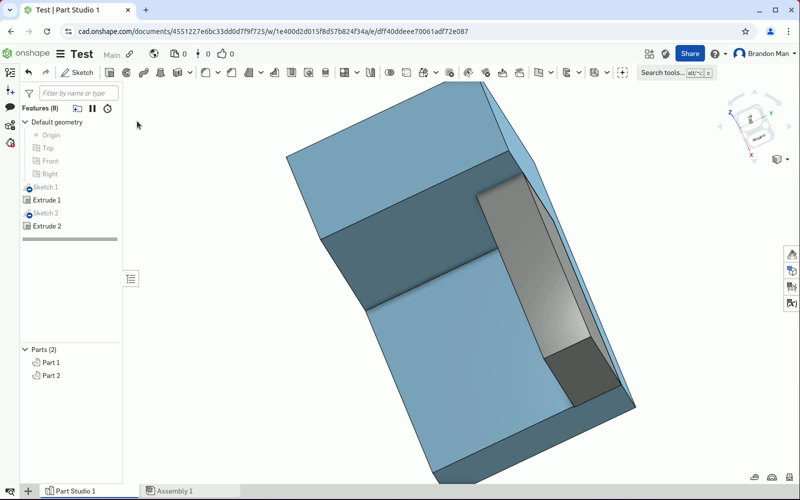
key(up, 2)
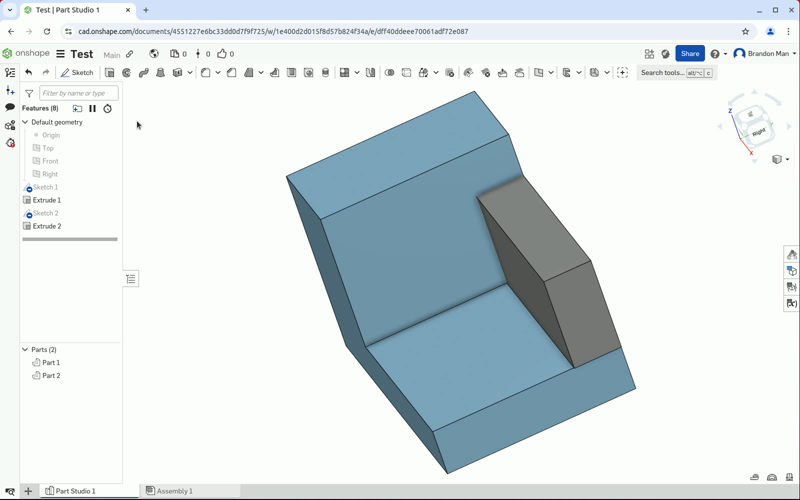
key(right, 2)
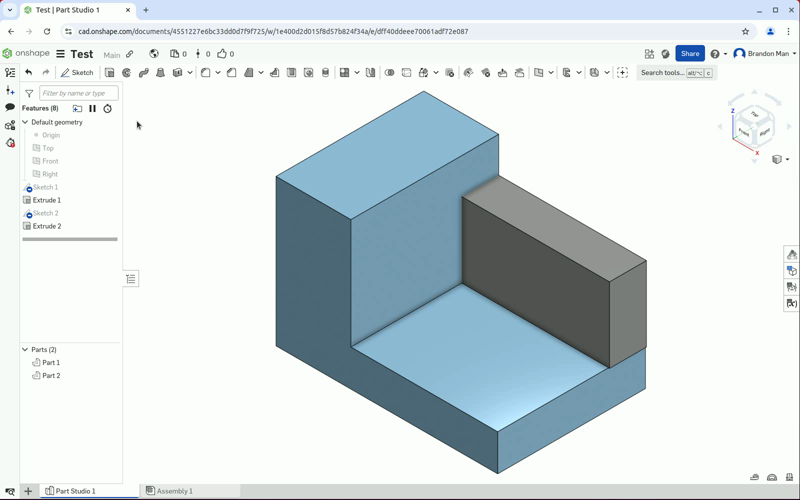
mouse_move(73, 189)
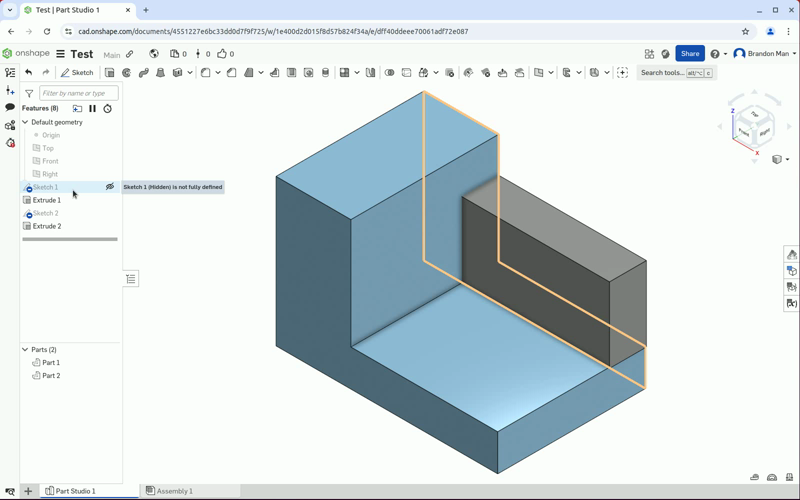
click(73, 189)